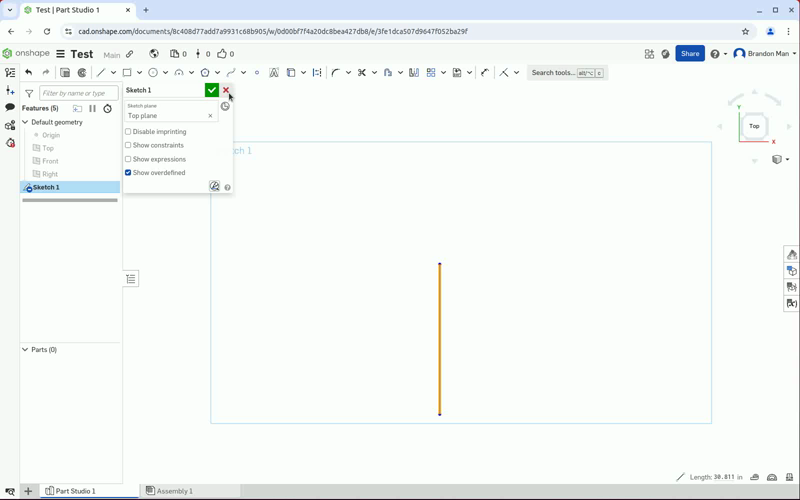
key(shift+h)
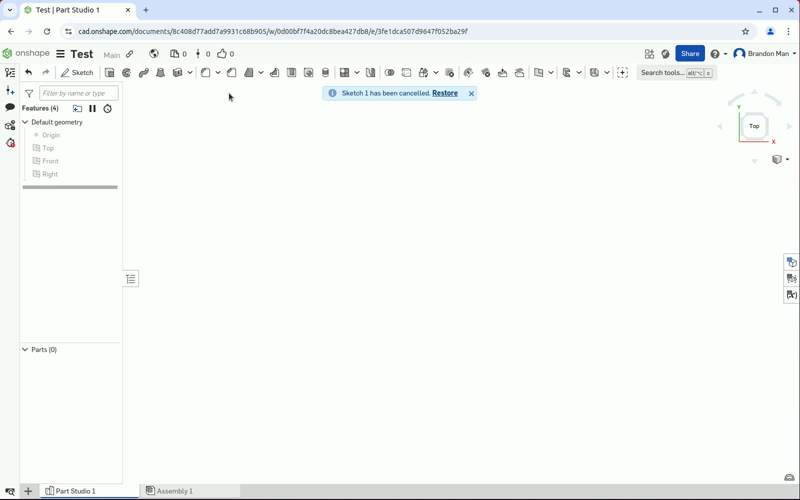
mouse_move(73, 352)
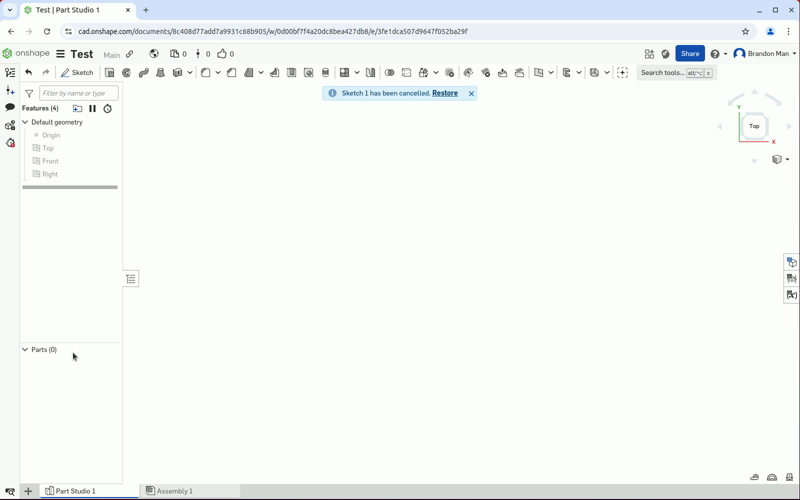
key(y)
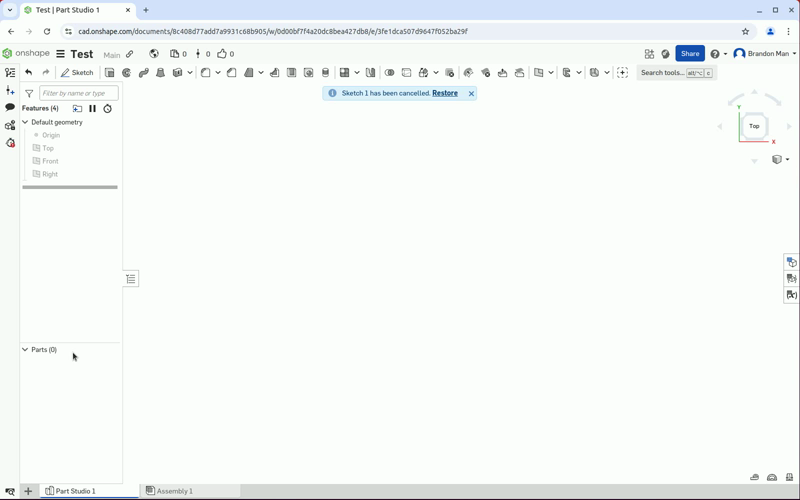
key(shift+p)
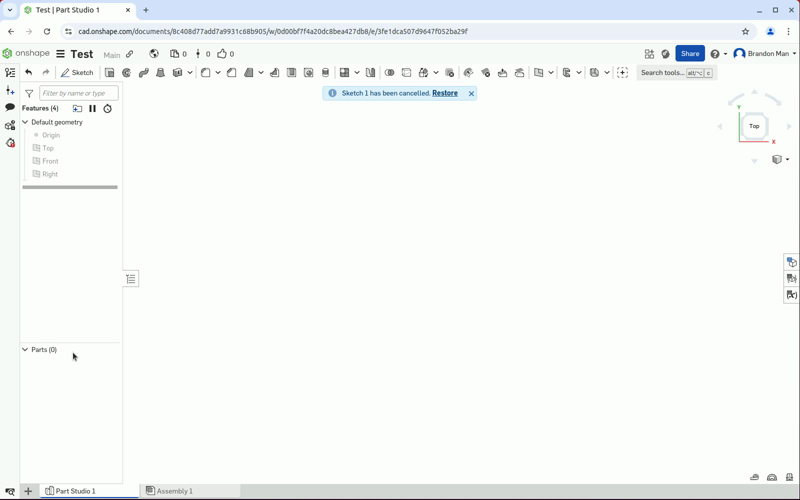
key(space)
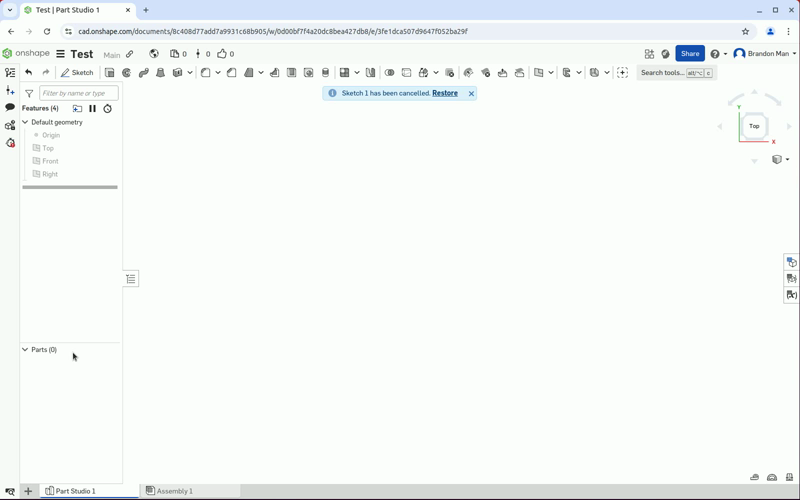
key_down(shift)
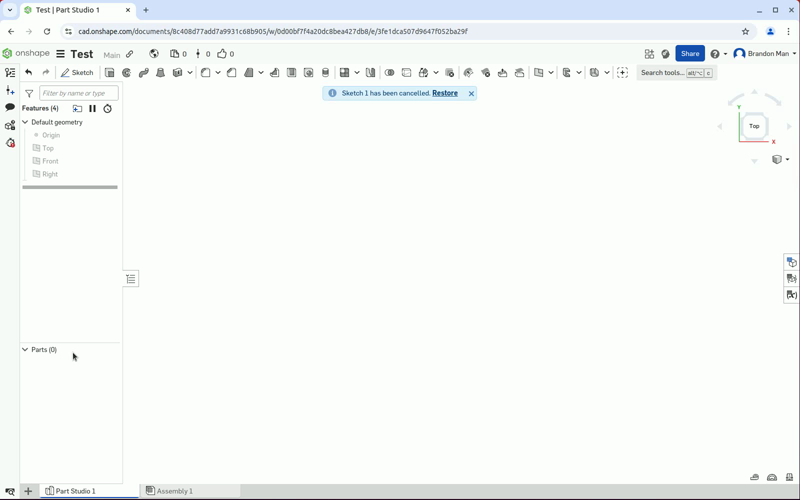
key(up)
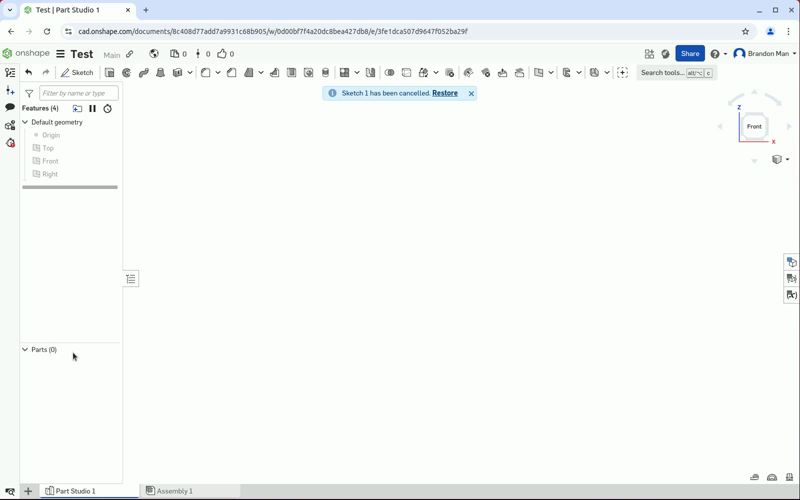
key_up(shift)
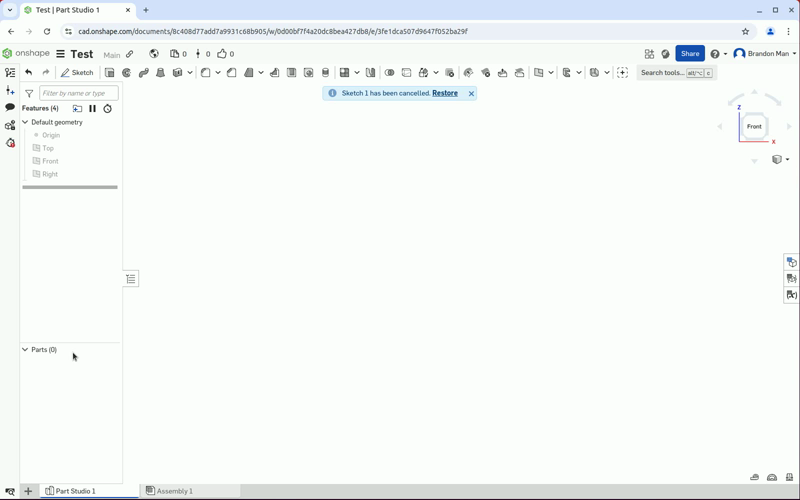
mouse_move(73, 352)
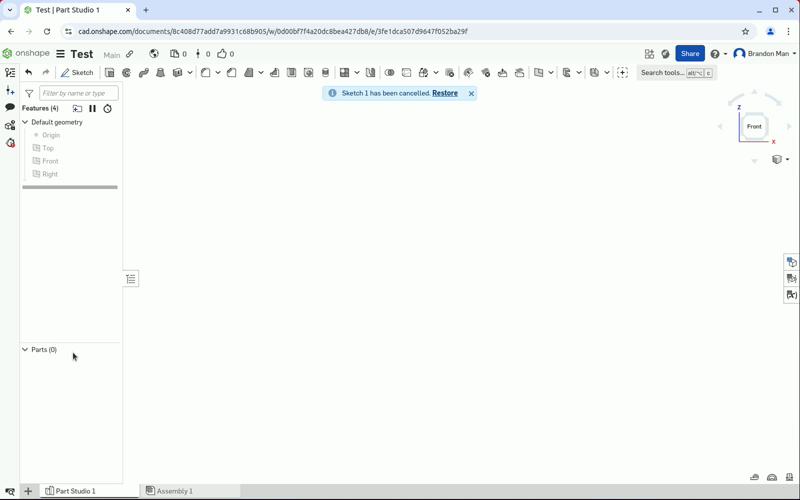
key(shift+y)
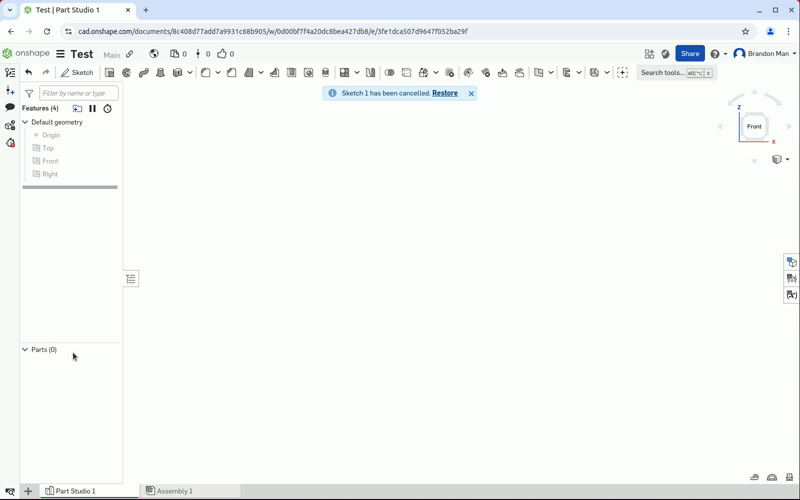
key(shift+s)
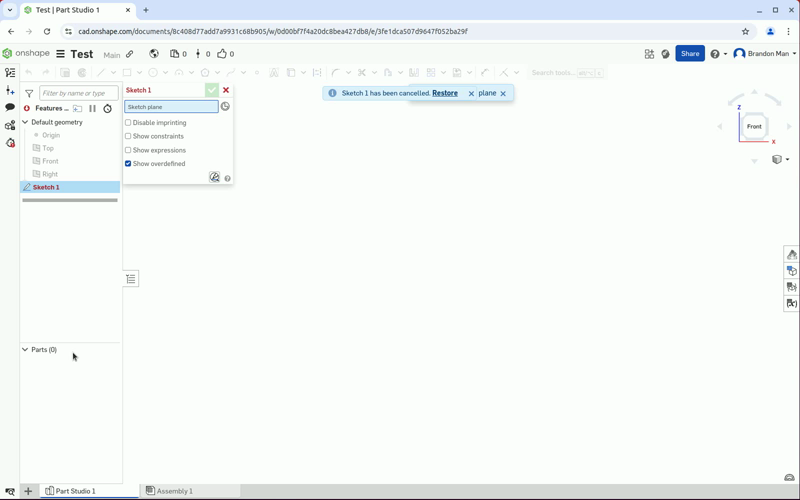
mouse_move(73, 163)
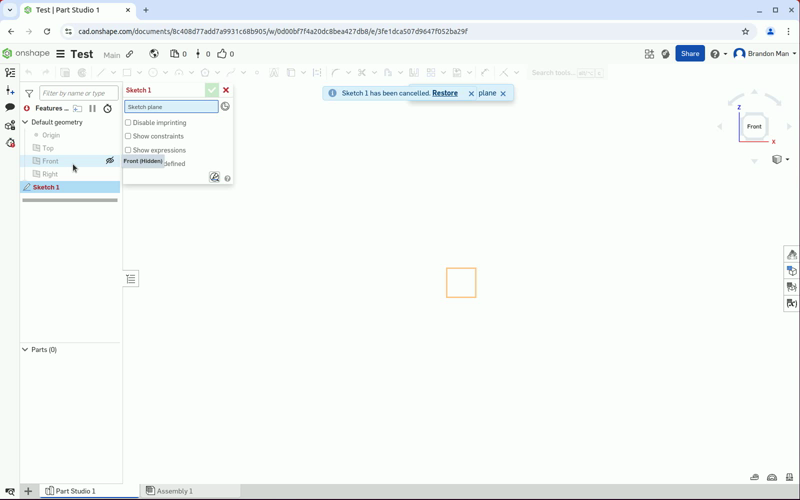
click(73, 163)
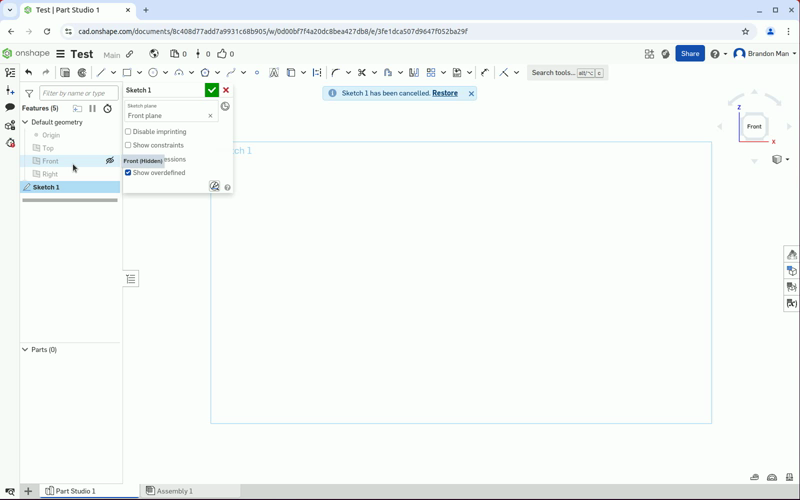
mouse_move(73, 352)
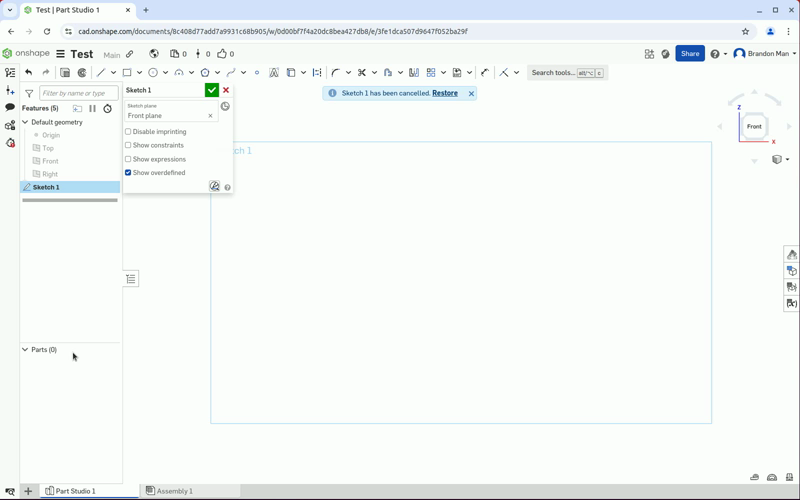
key(y)
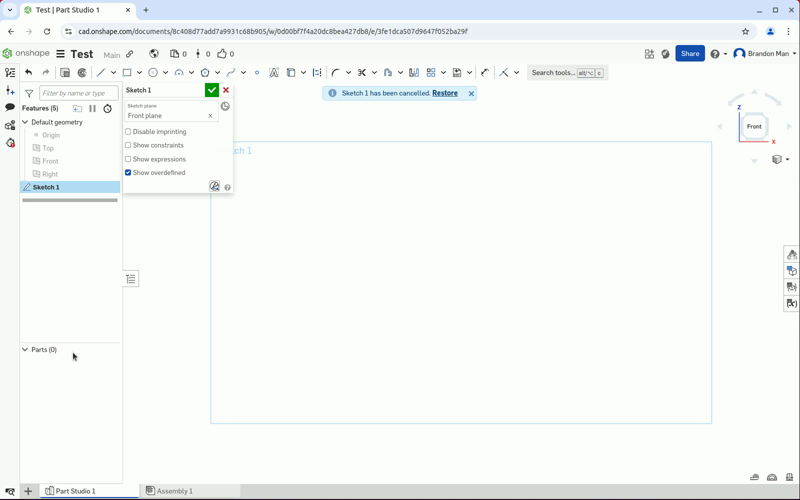
key(l)
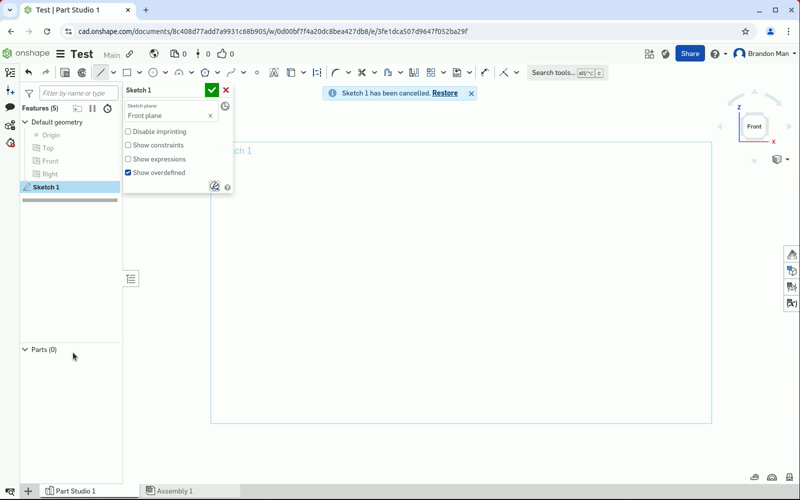
key_down(shift)
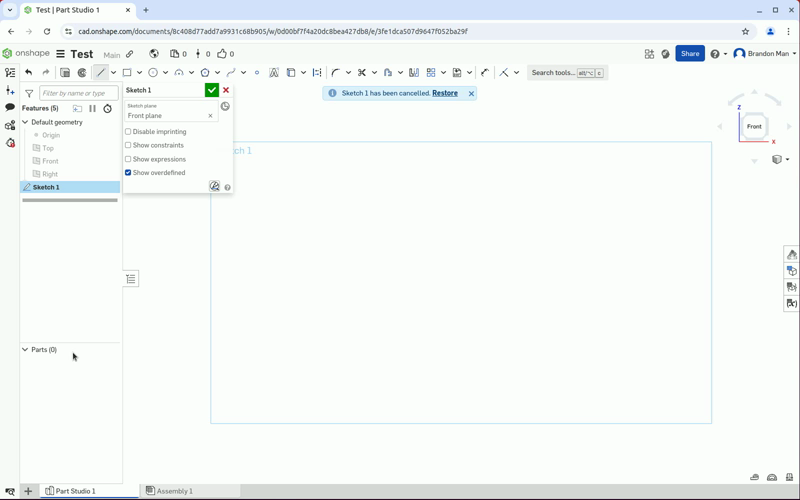
mouse_move(372, 395)
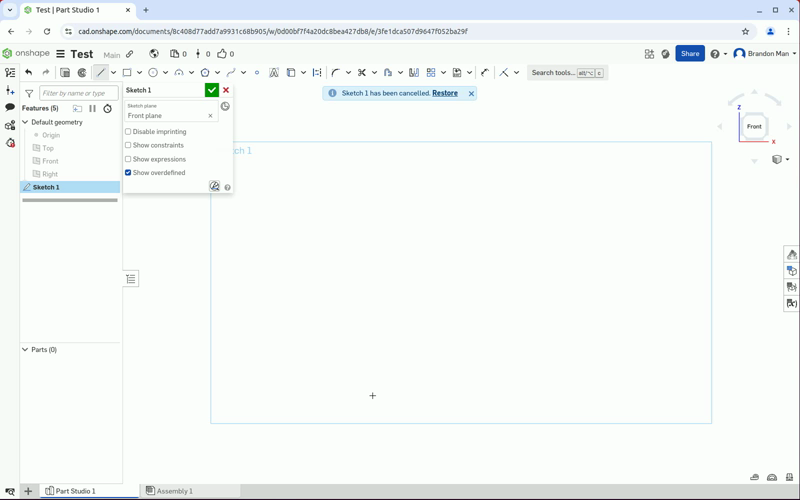
click(372, 395)
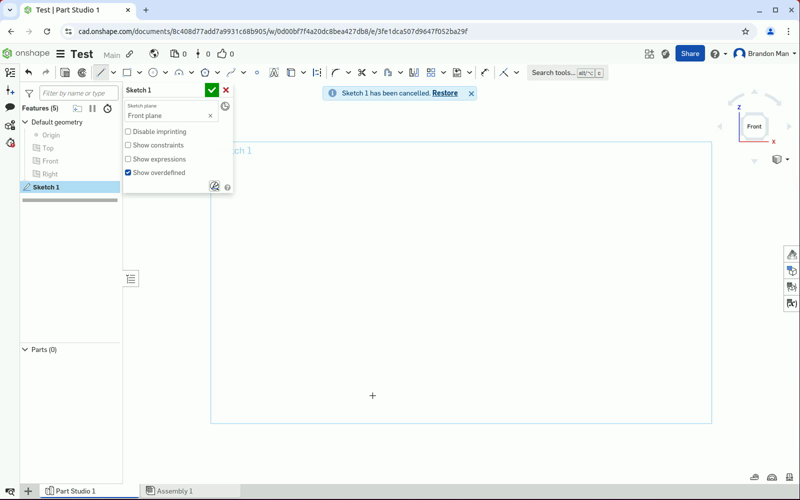
key_up(shift)
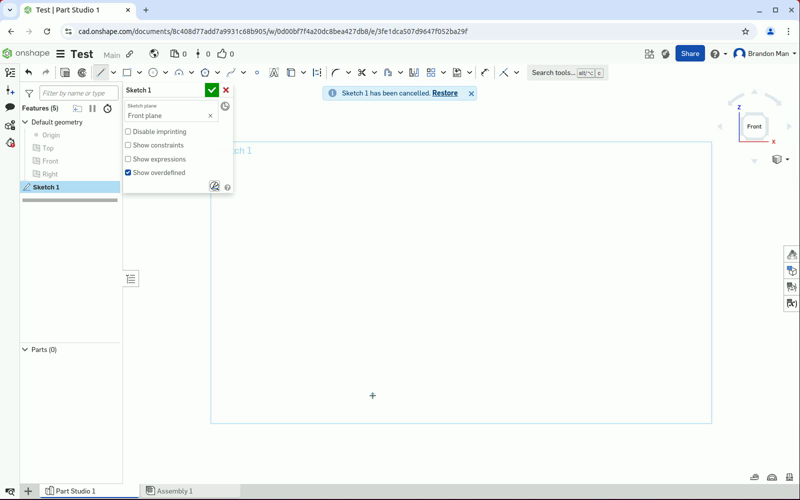
key_down(shift)
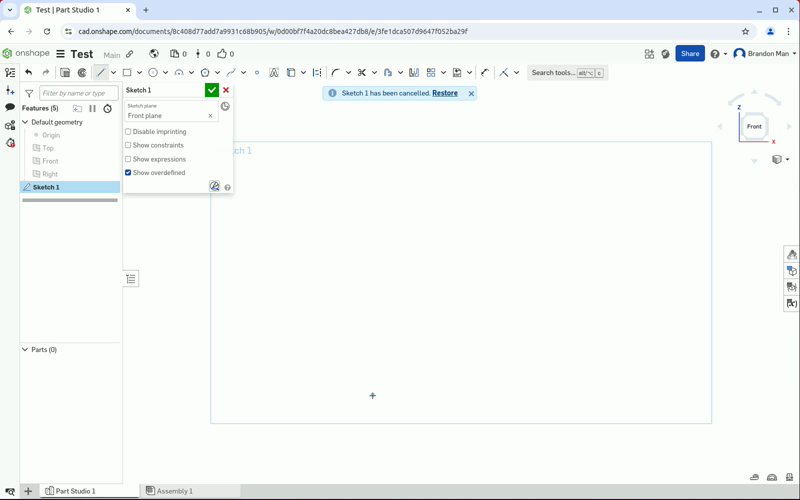
mouse_move(547, 395)
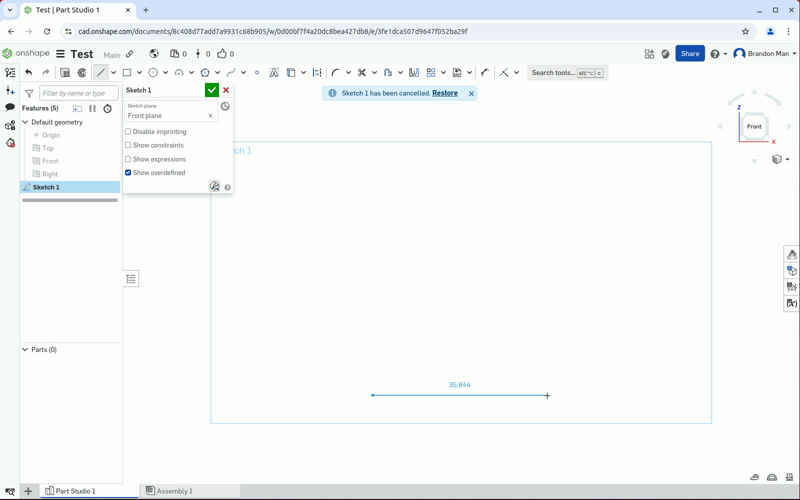
click(547, 395)
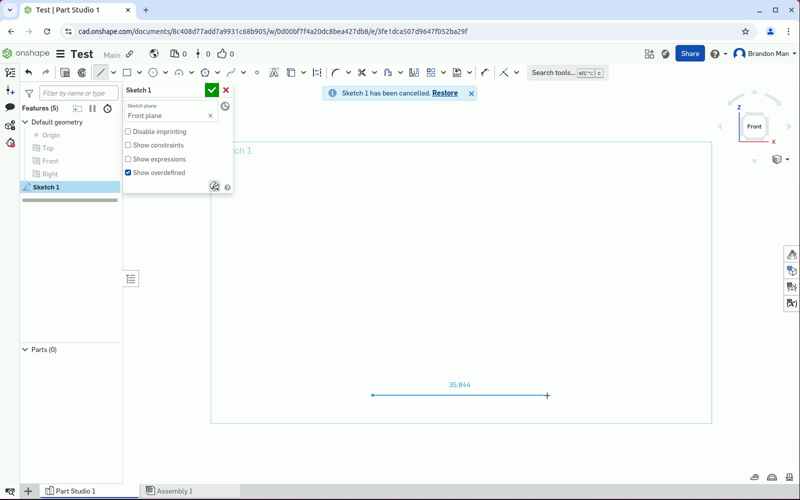
key_up(shift)
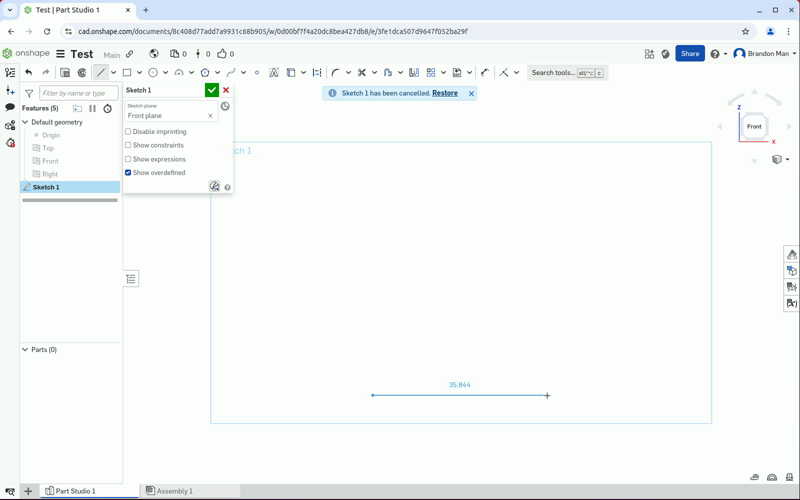
key_down(shift)
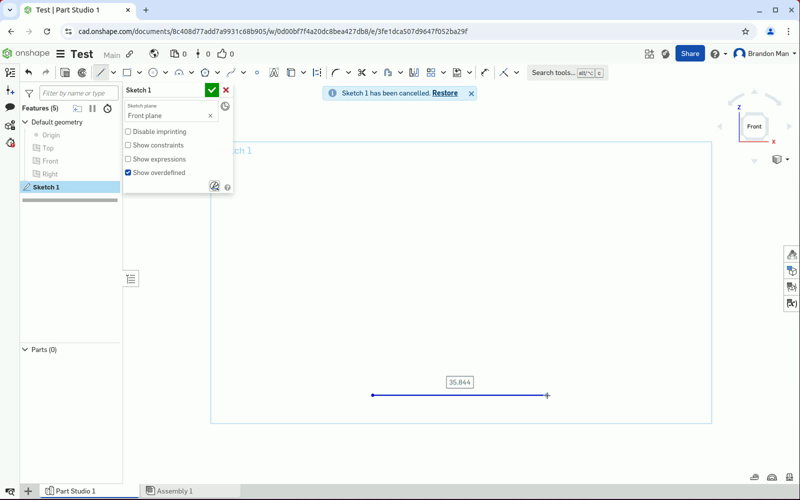
mouse_move(547, 171)
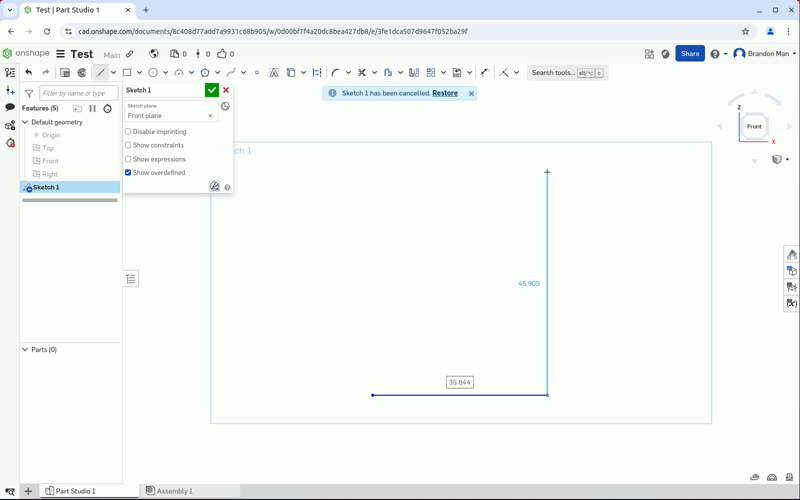
click(547, 171)
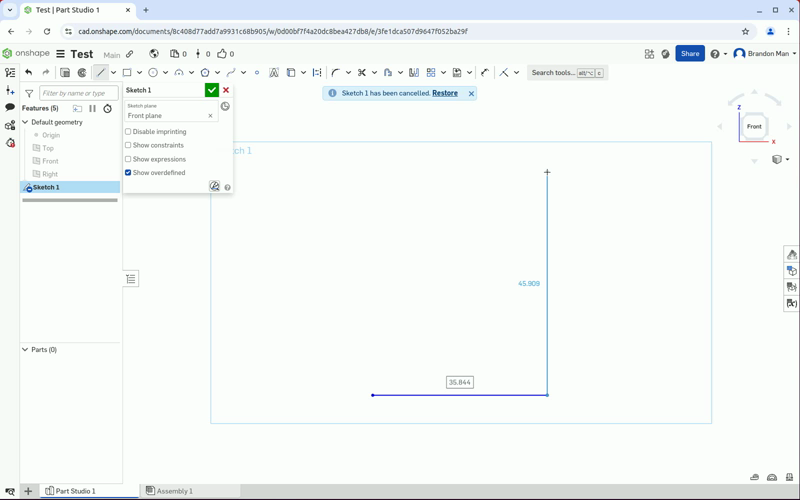
key_up(shift)
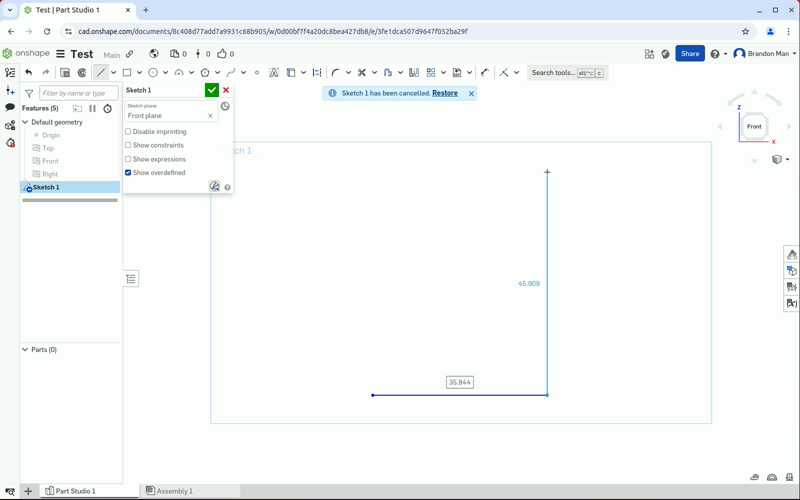
key_down(shift)
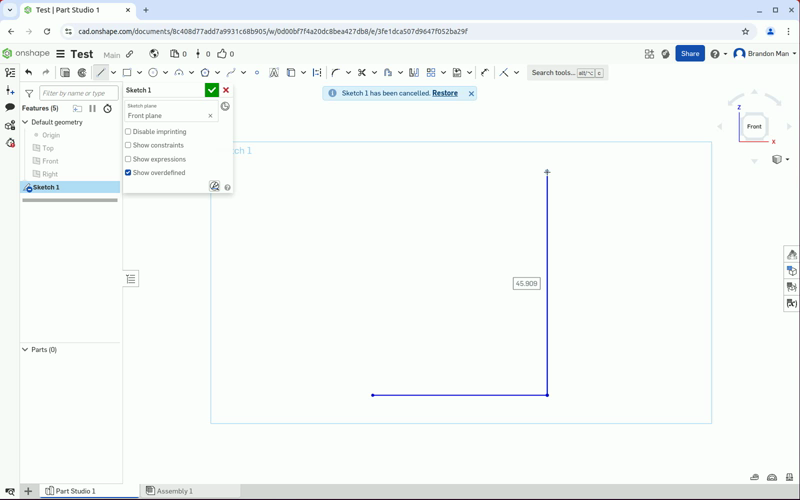
mouse_move(372, 171)
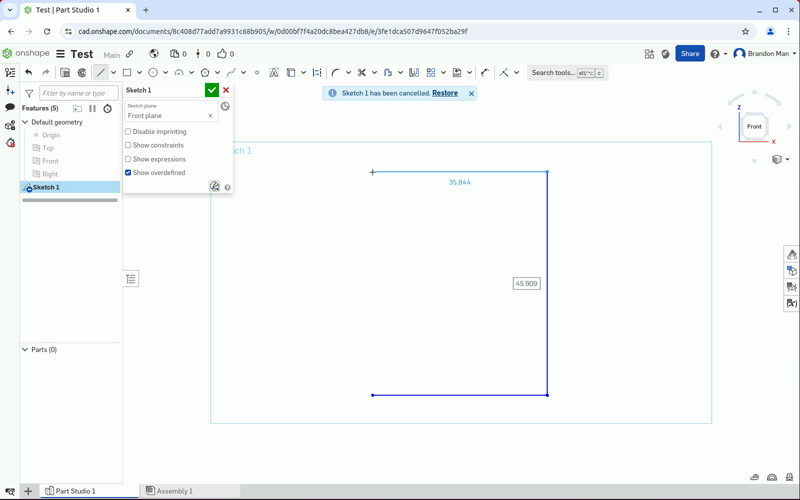
click(372, 171)
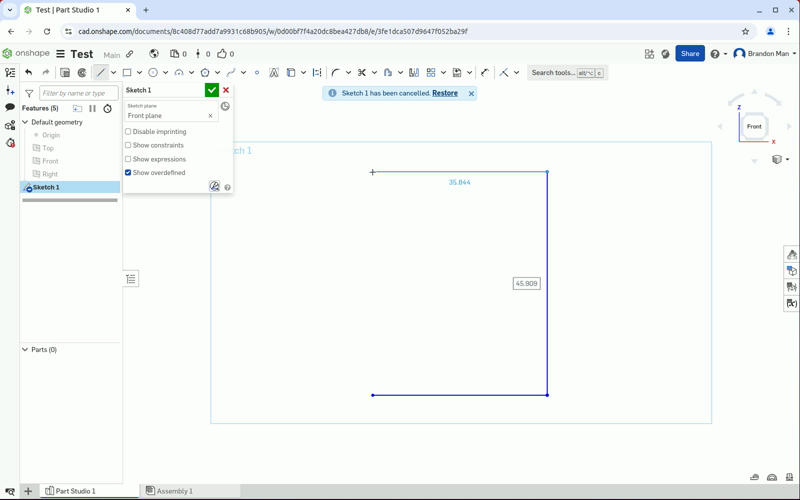
key_up(shift)
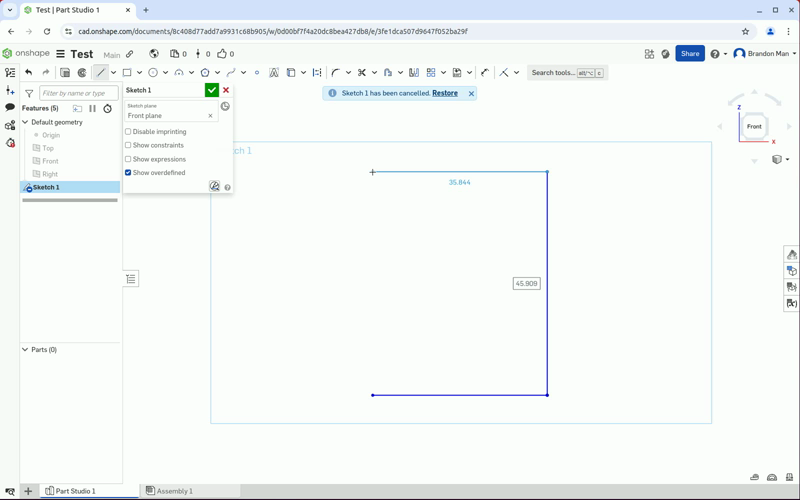
key_down(shift)
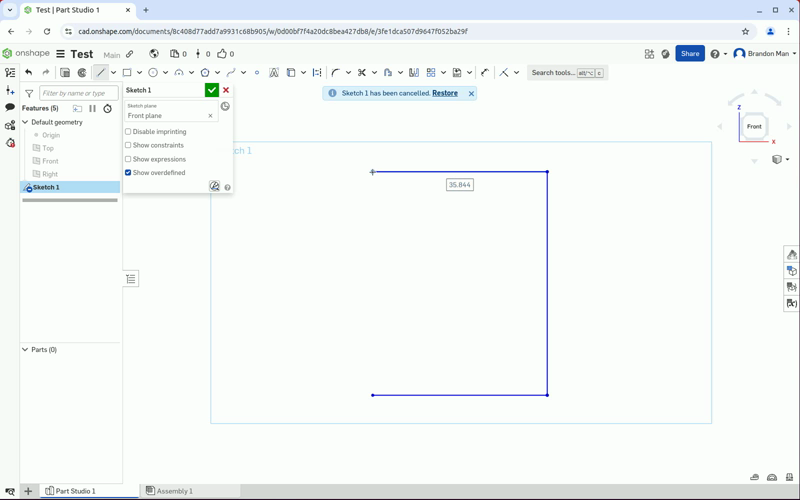
mouse_move(372, 395)
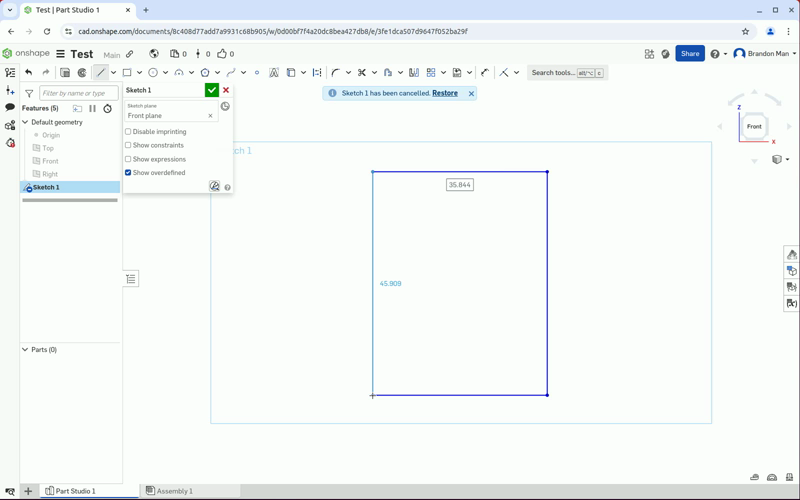
key_up(shift)
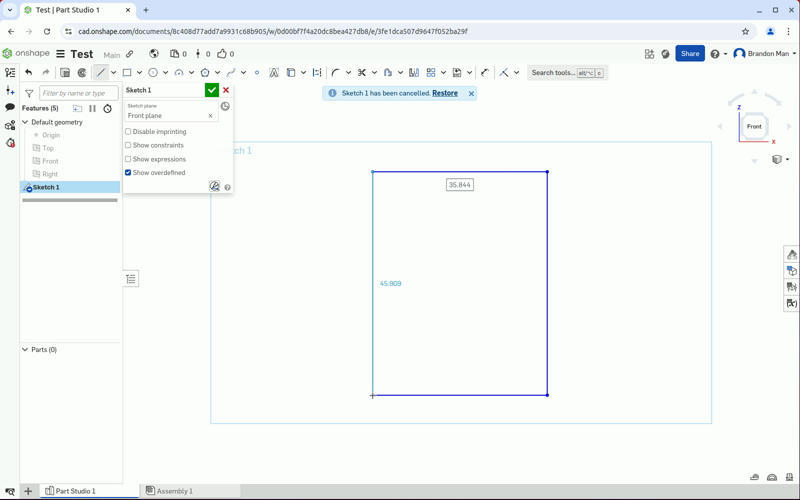
click(372, 395)
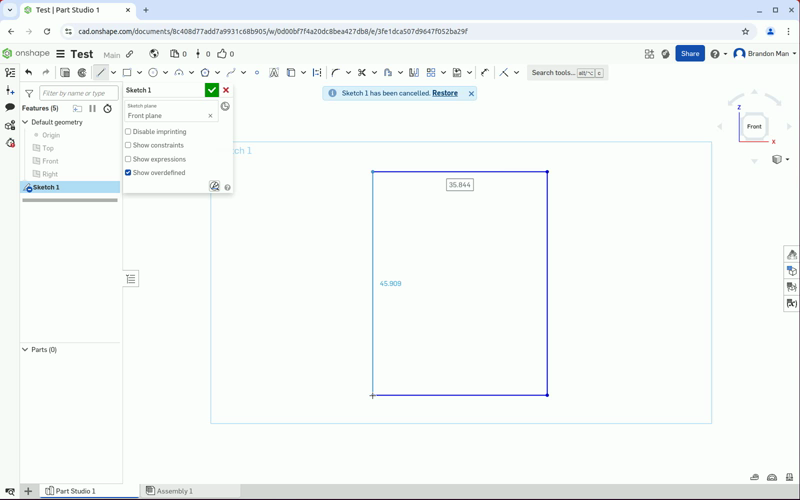
key(esc)
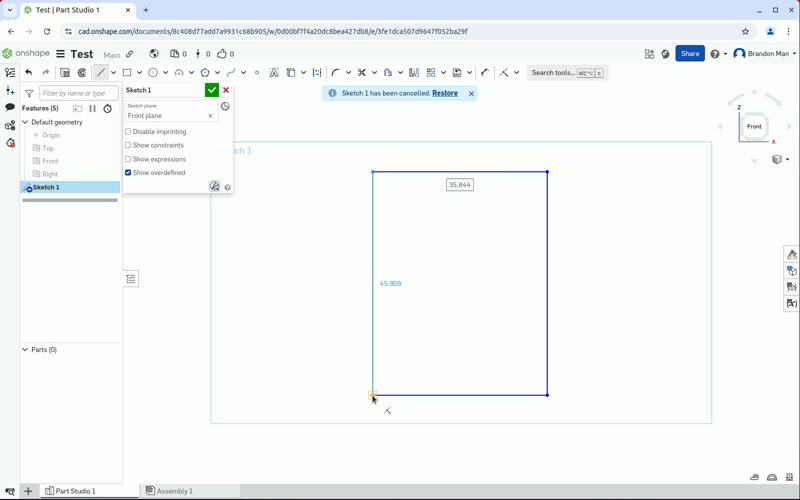
key(l)
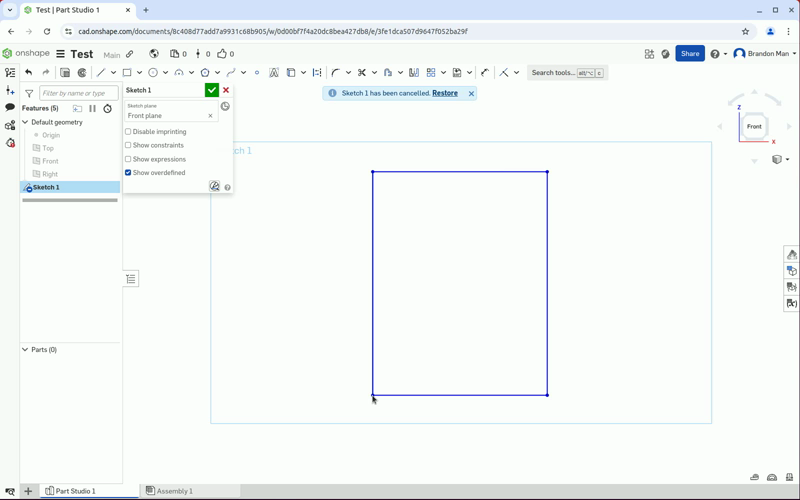
key_down(shift)
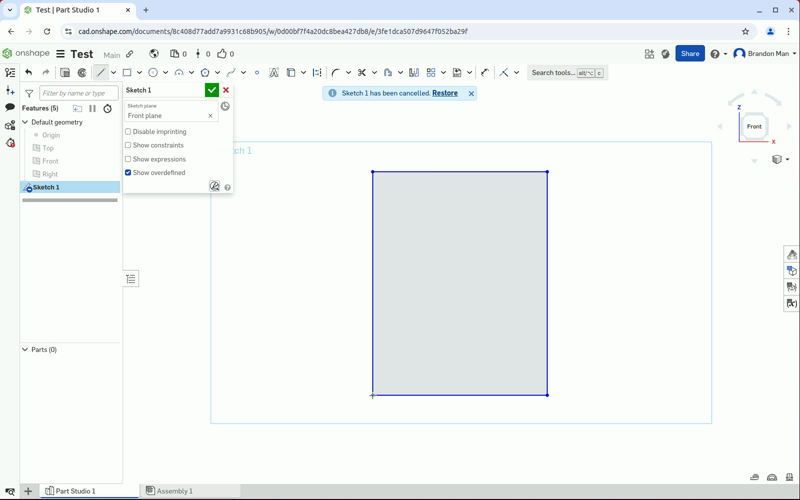
mouse_move(389, 381)
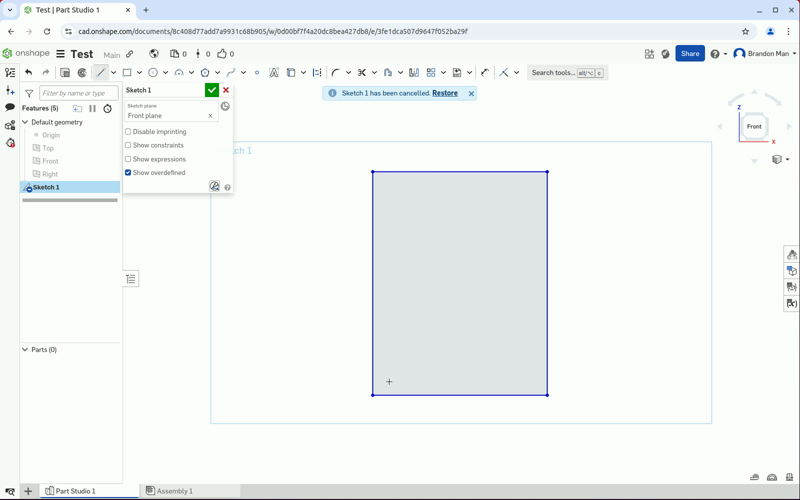
click(389, 381)
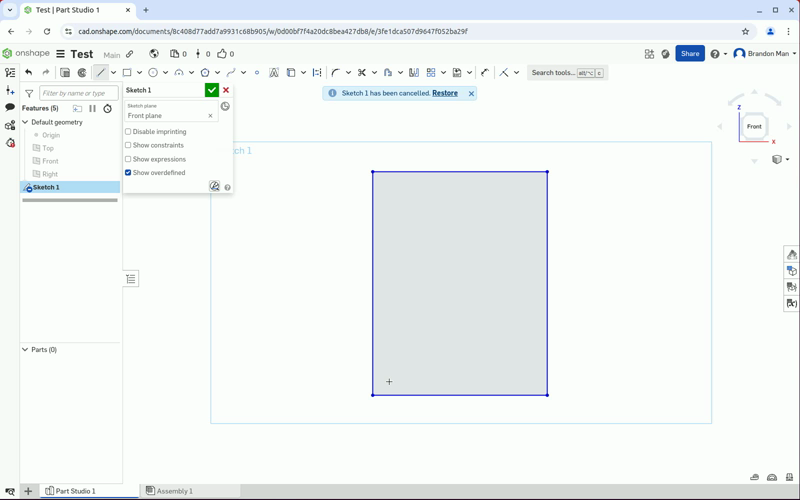
key_up(shift)
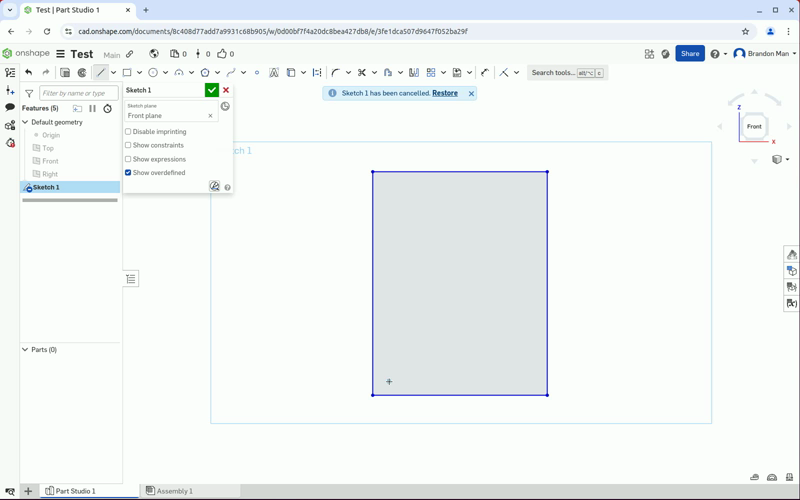
key_down(shift)
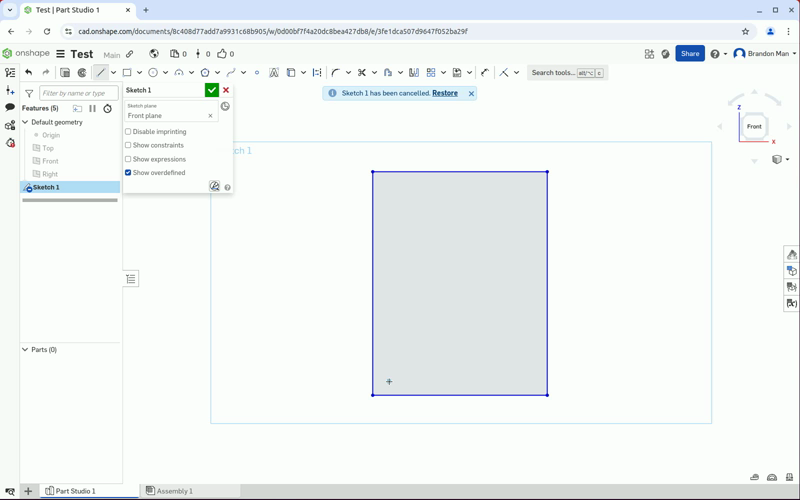
mouse_move(530, 381)
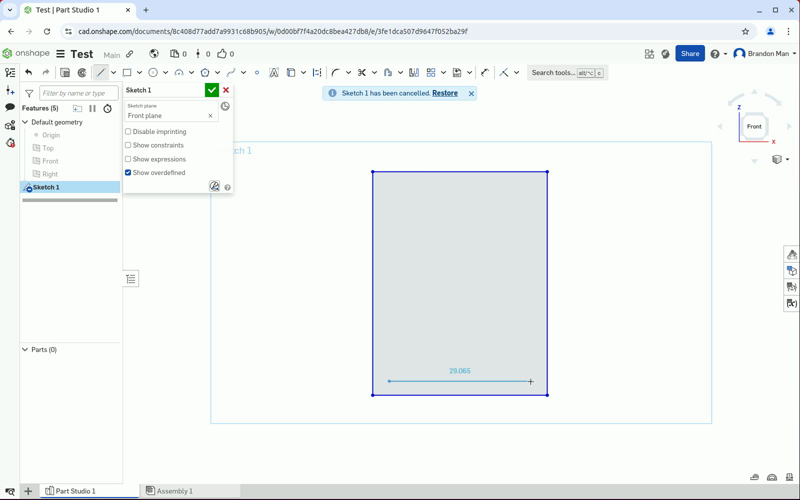
click(530, 381)
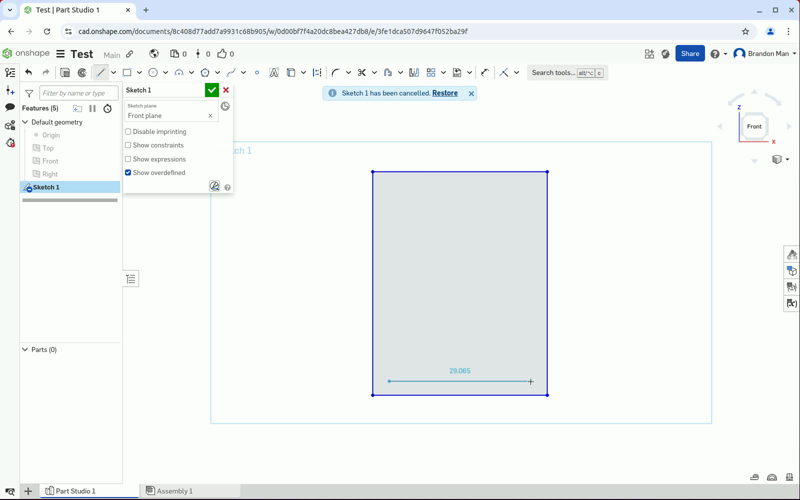
key_up(shift)
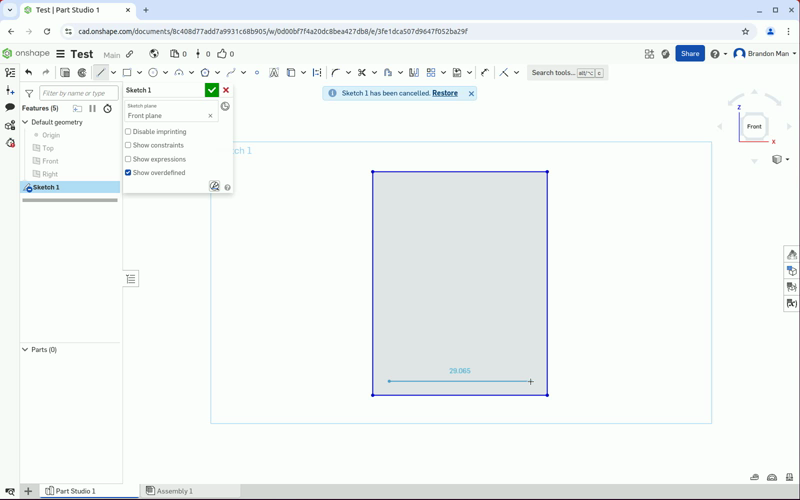
key_down(shift)
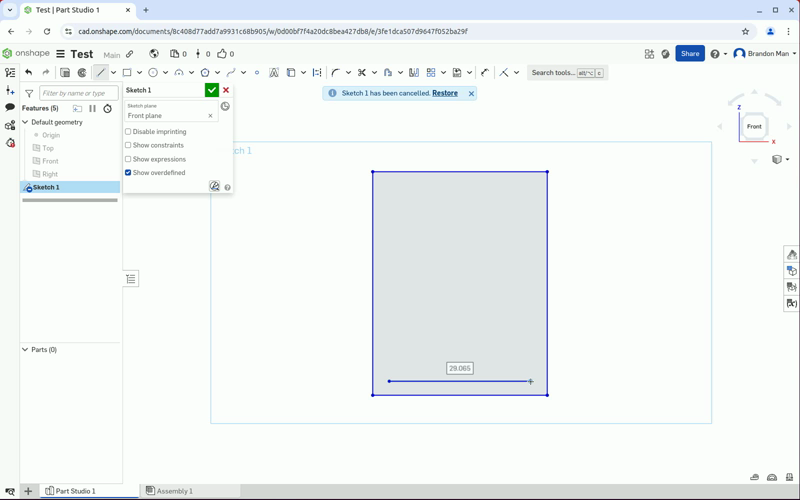
mouse_move(530, 185)
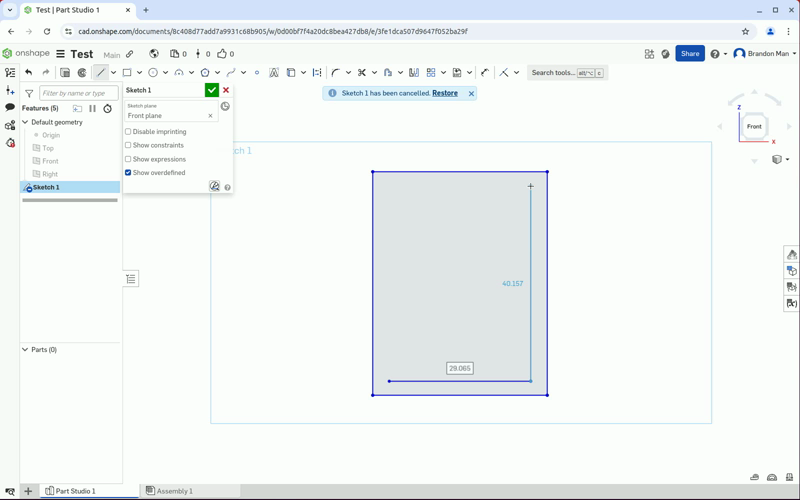
click(530, 185)
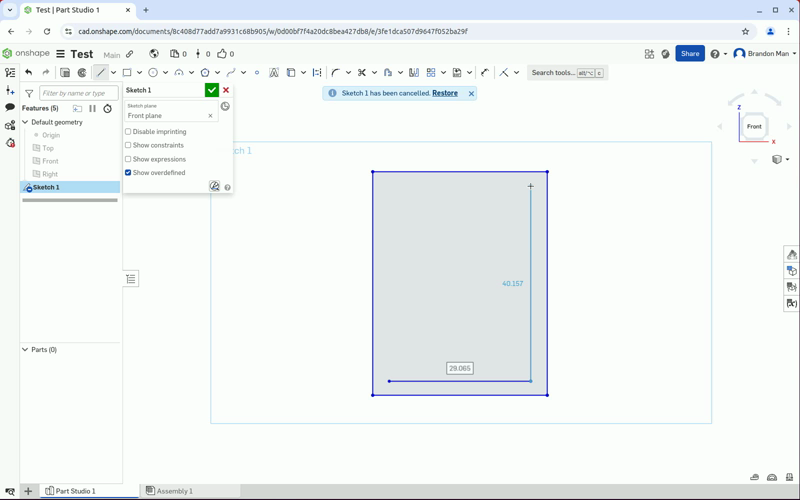
key_up(shift)
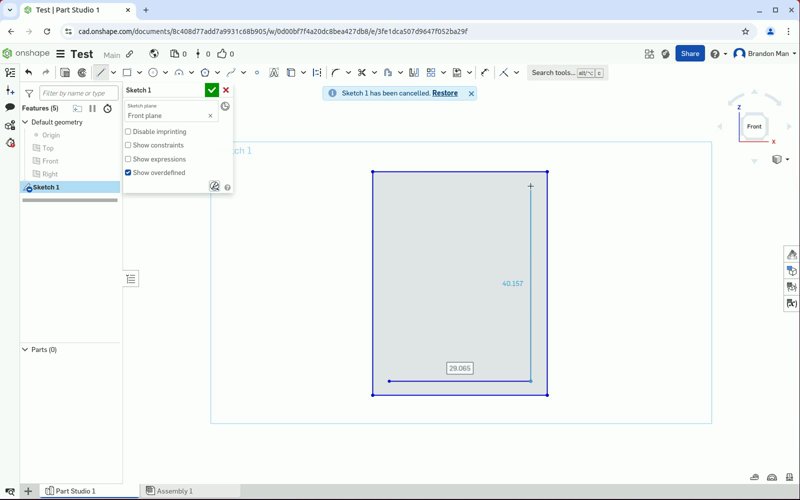
key_down(shift)
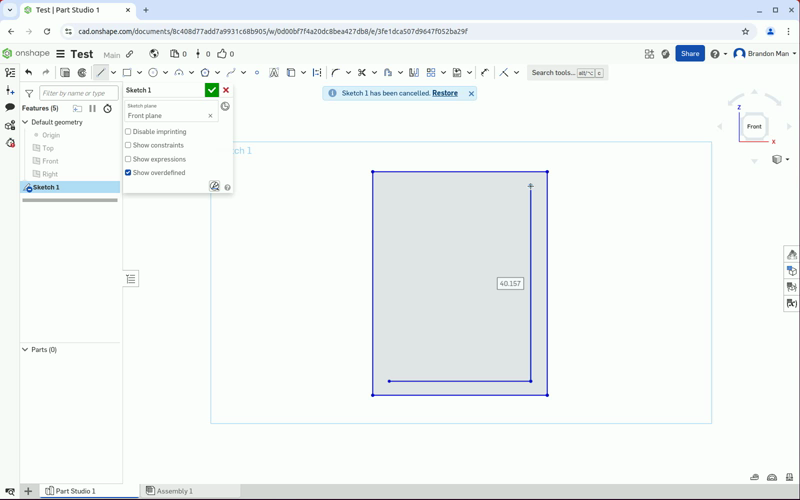
mouse_move(389, 185)
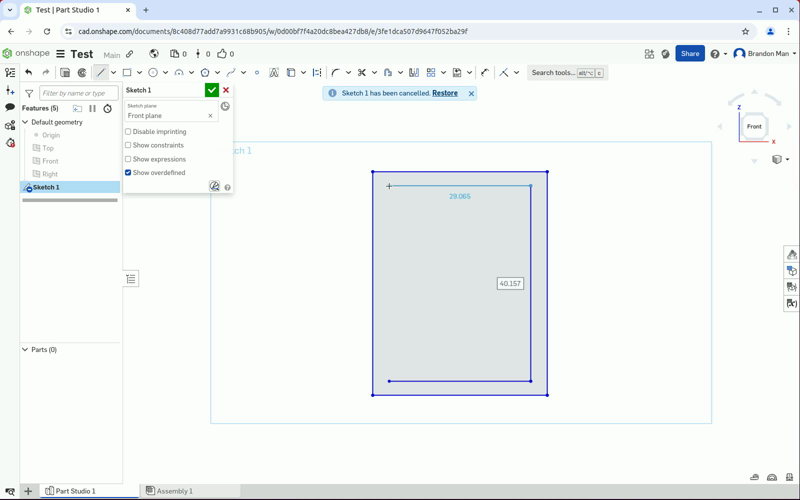
click(389, 185)
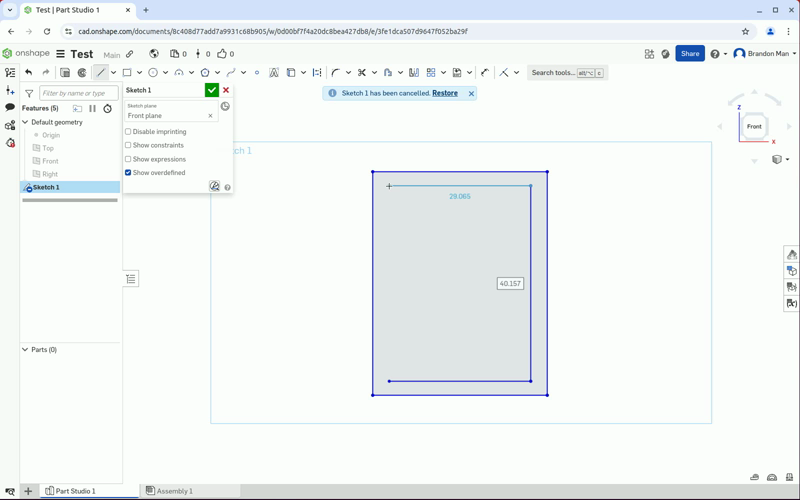
key_up(shift)
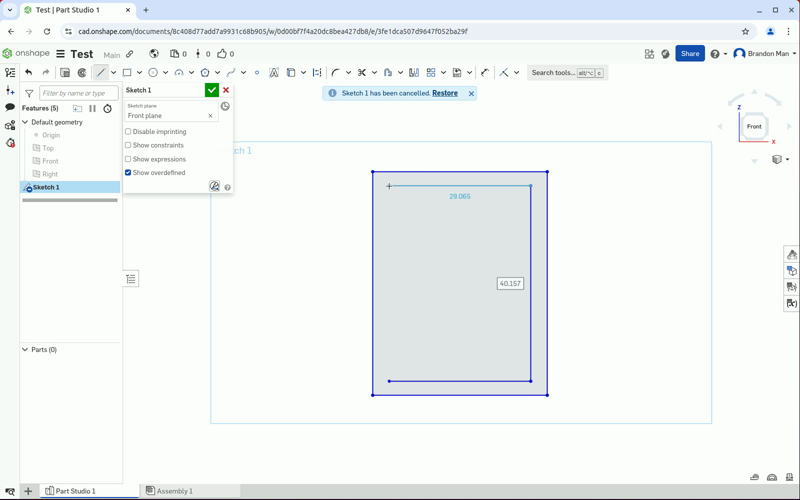
key_down(shift)
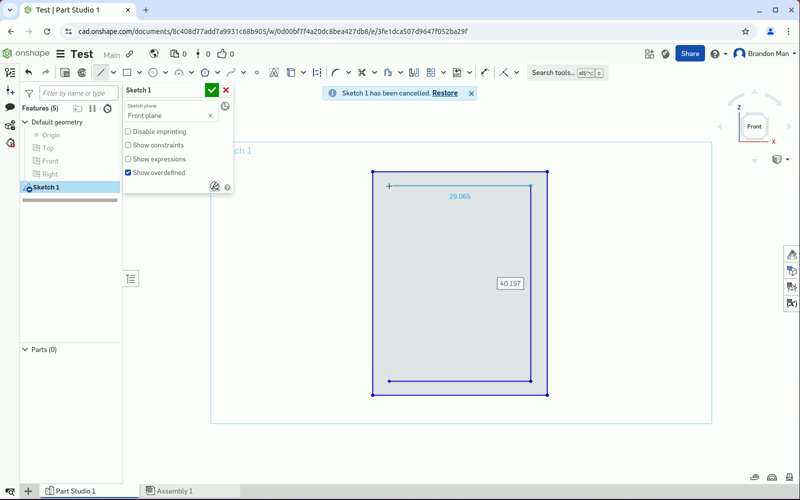
mouse_move(389, 381)
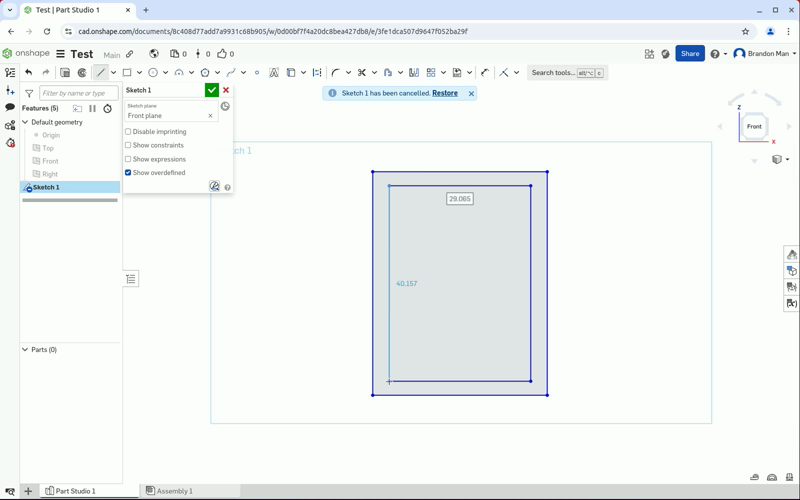
key_up(shift)
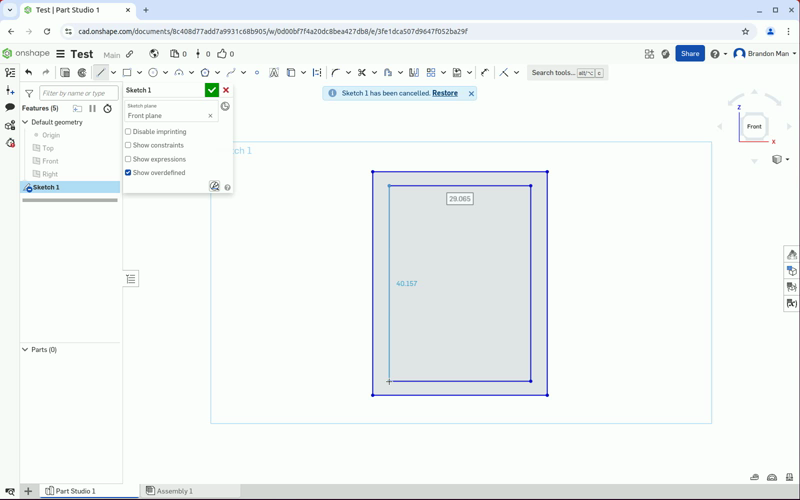
click(389, 381)
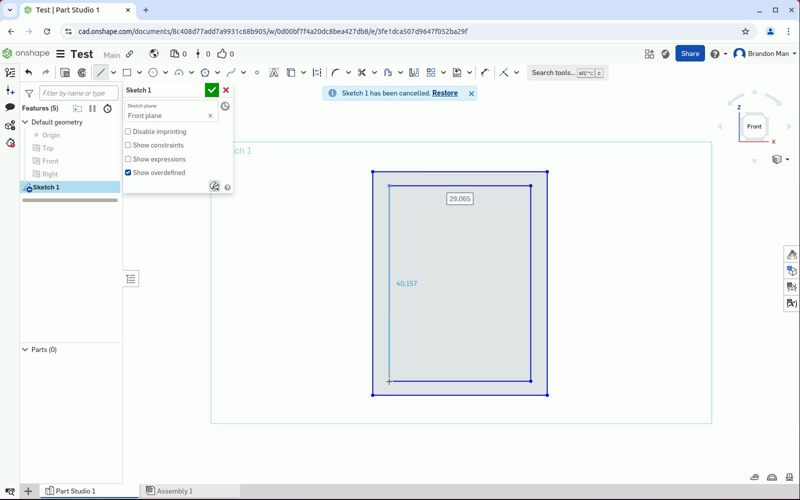
key(esc)
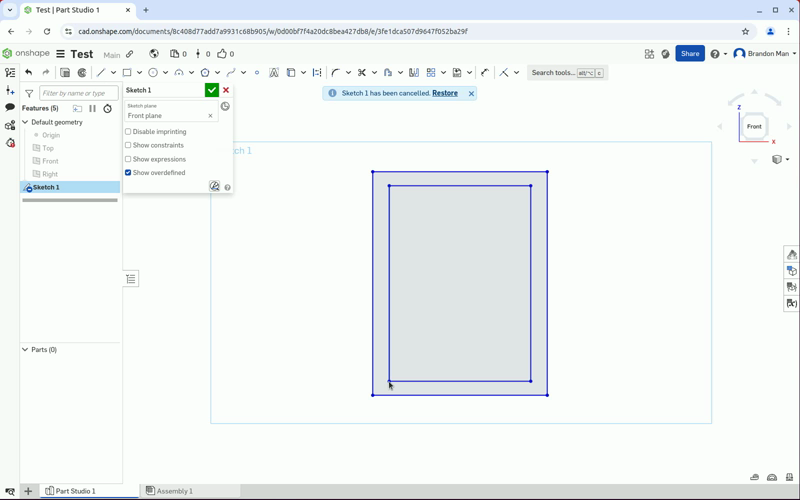
mouse_move(539, 305)
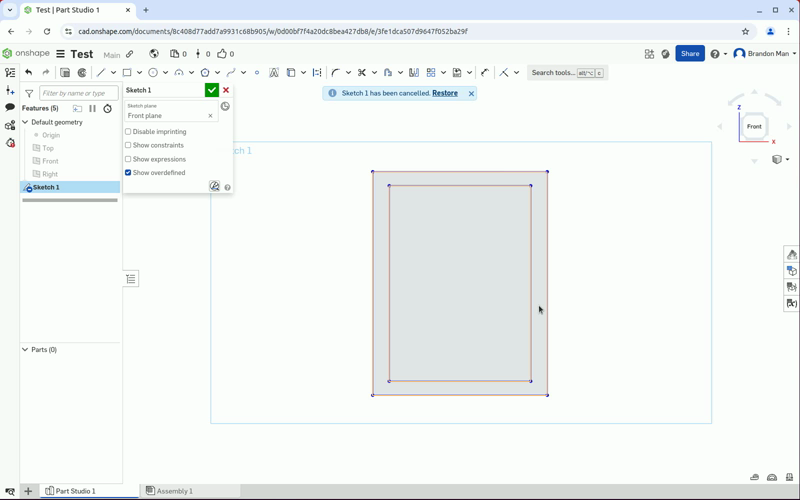
click(539, 305)
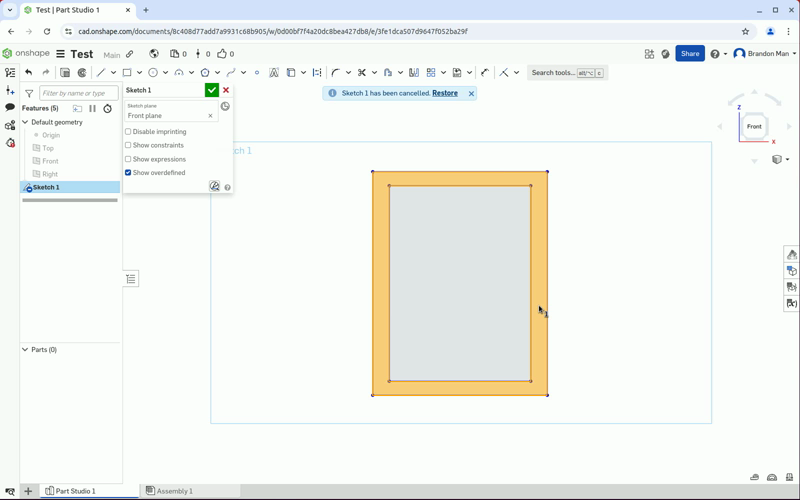
mouse_move(73, 352)
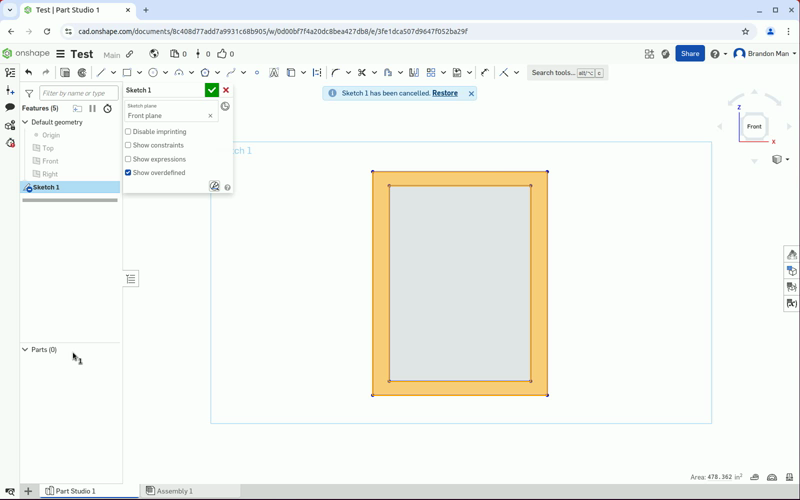
key(shift+y)
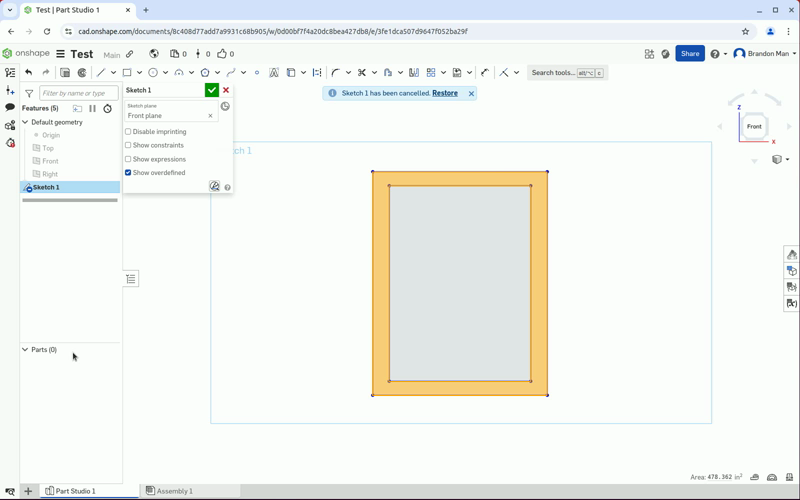
key(shift+e)
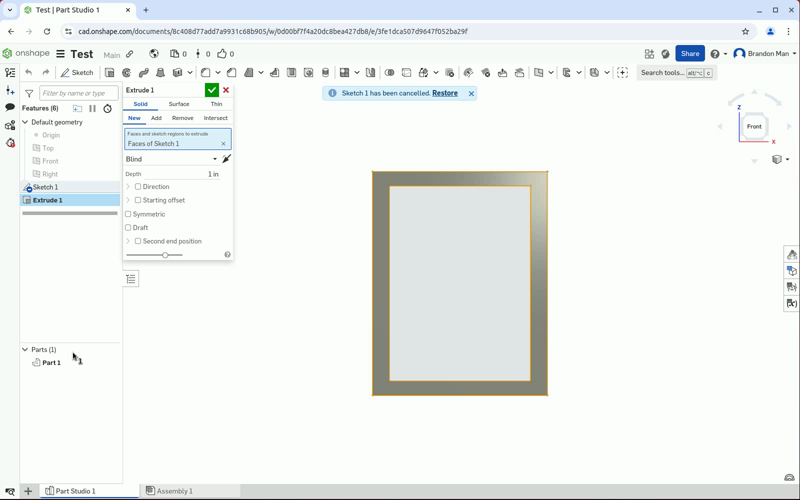
mouse_move(143, 106)
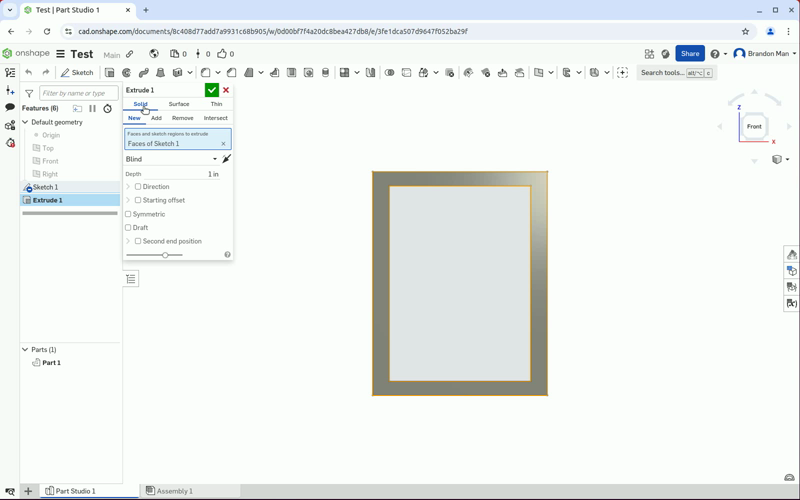
click(143, 106)
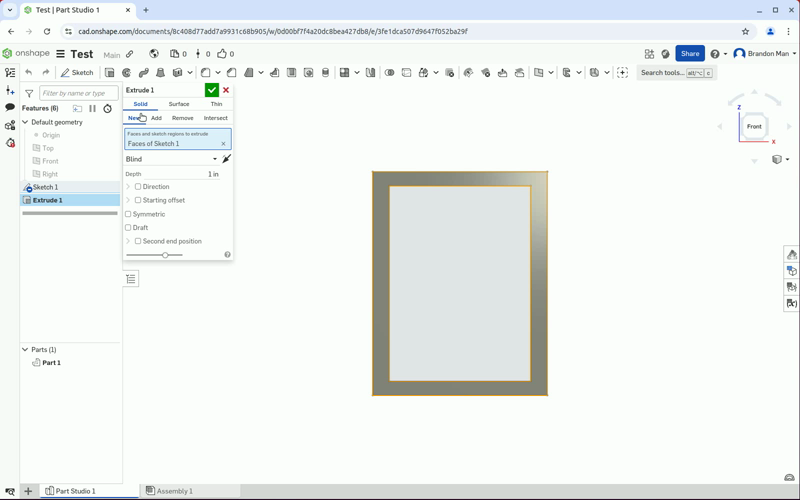
mouse_move(137, 120)
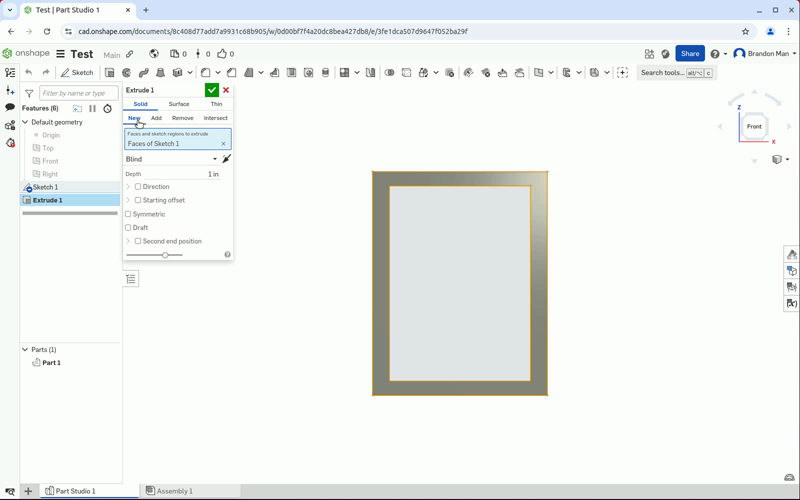
click(137, 120)
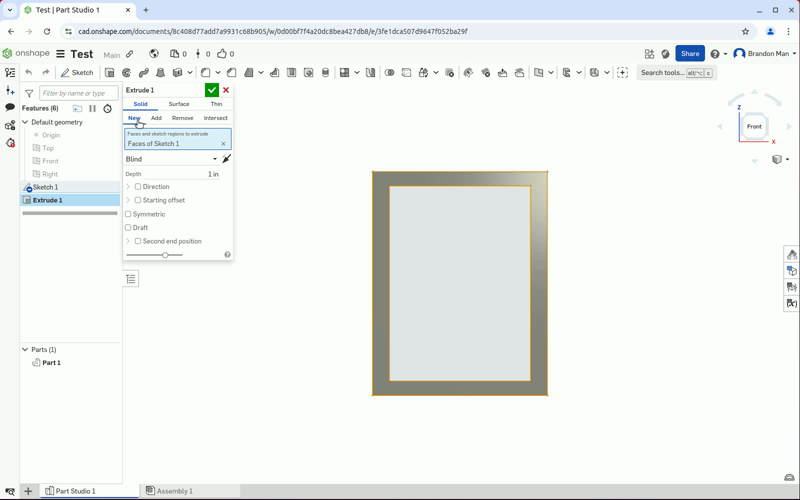
key(tab, 4)
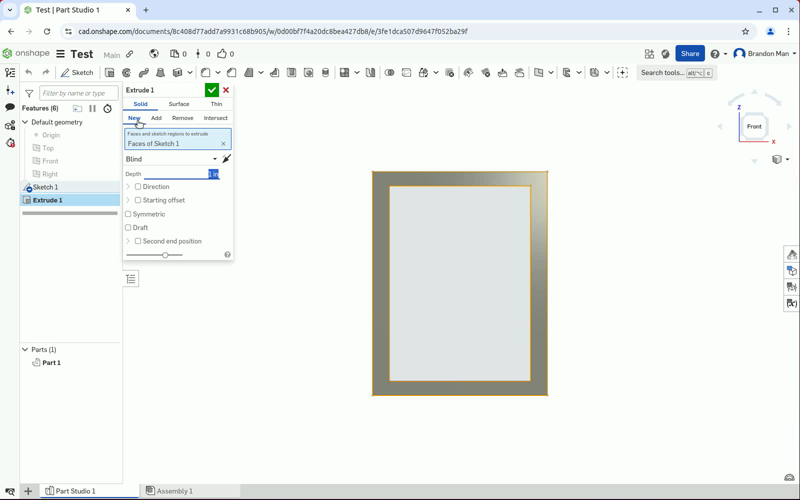
text(13.239)
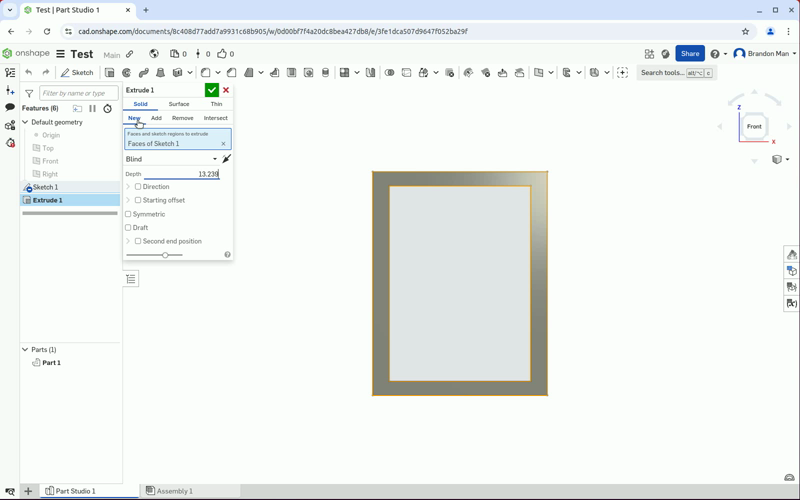
key(enter)
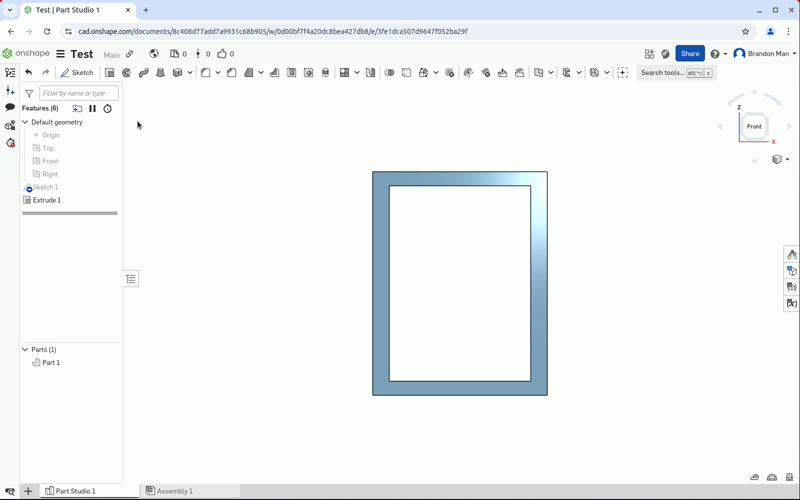
key(shift+h)
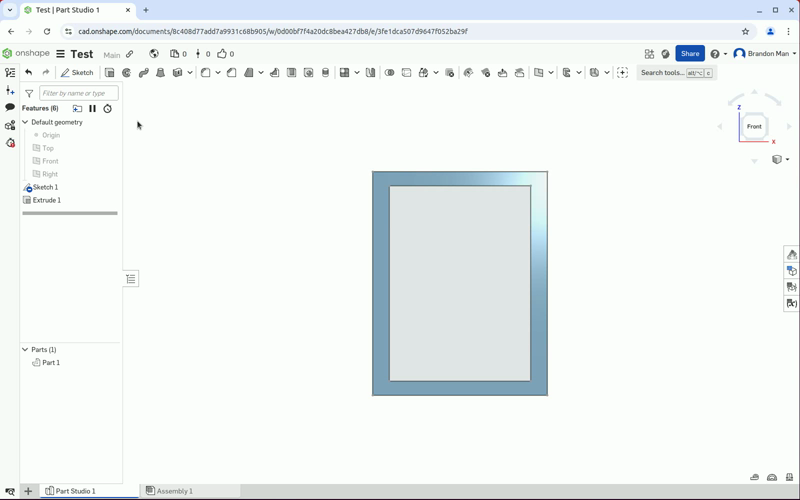
key(shift+h)
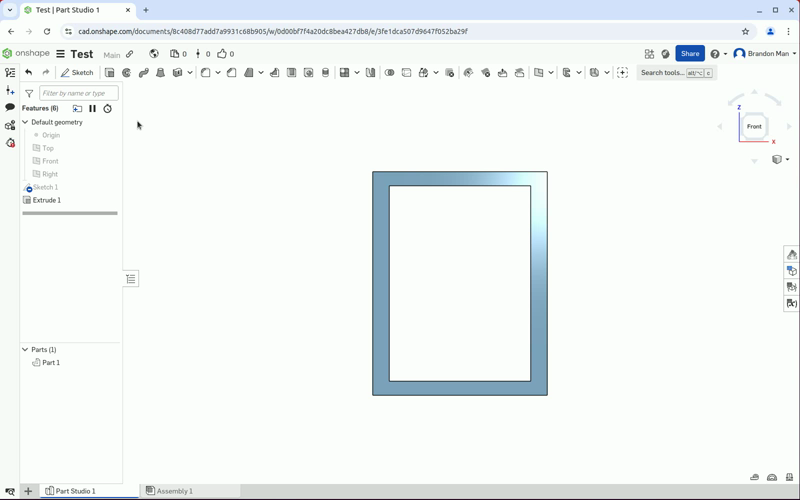
mouse_move(73, 189)
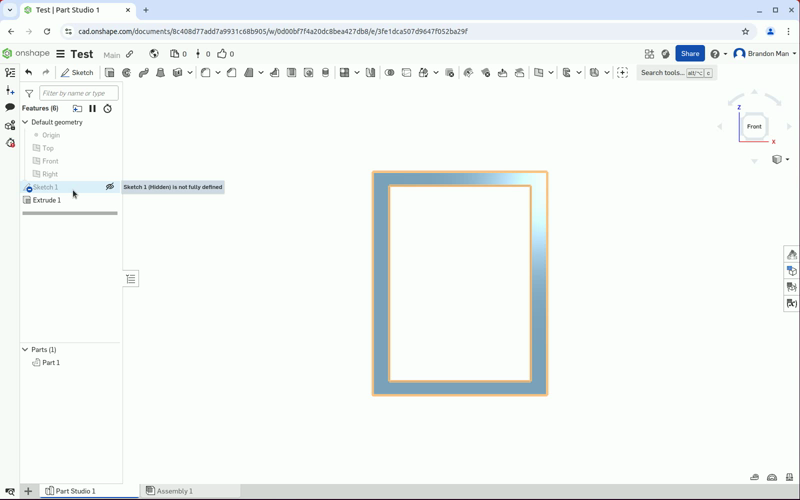
click(73, 189)
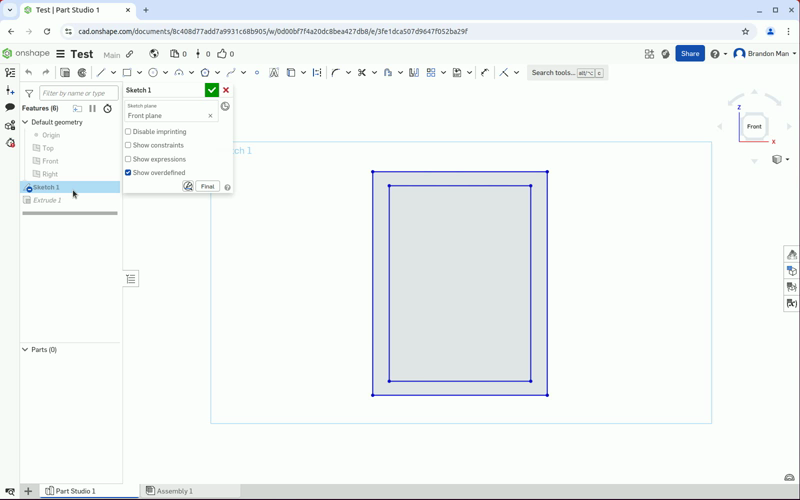
mouse_move(229, 92)
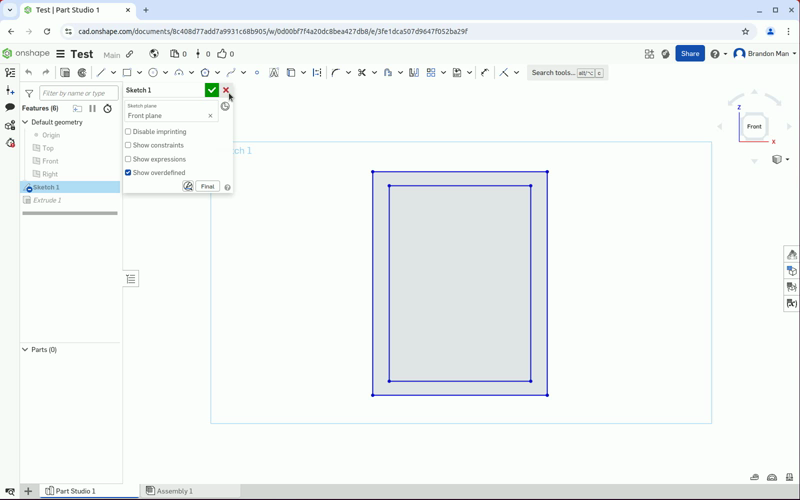
click(229, 92)
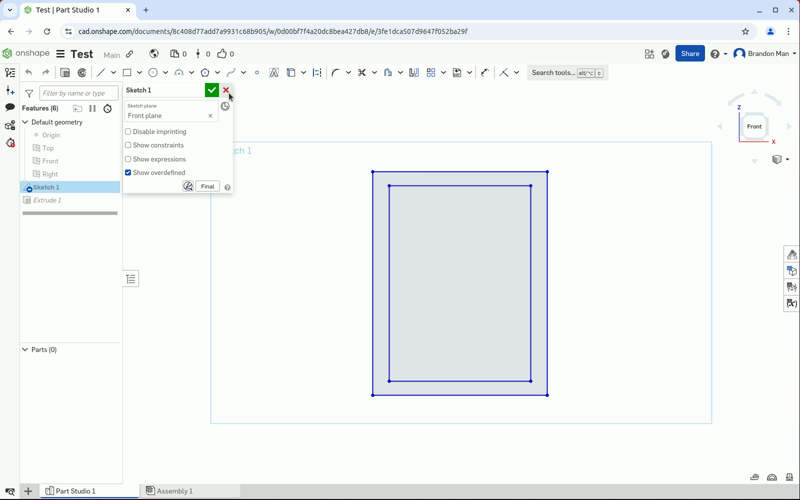
key(shift+s)
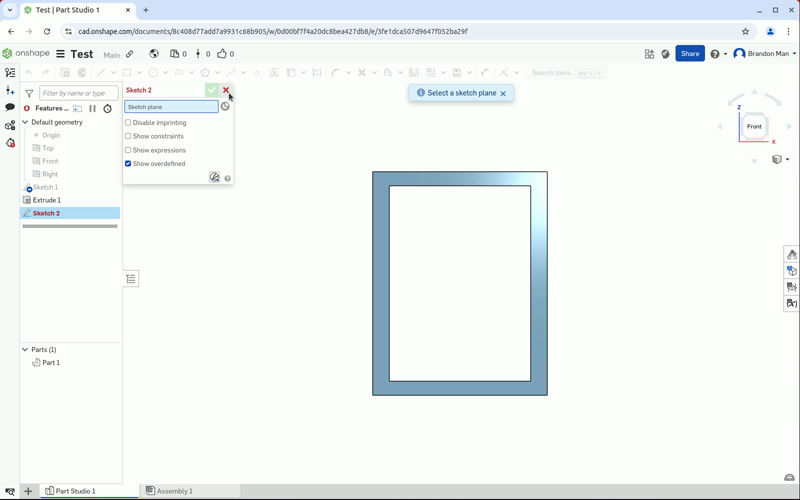
mouse_move(73, 163)
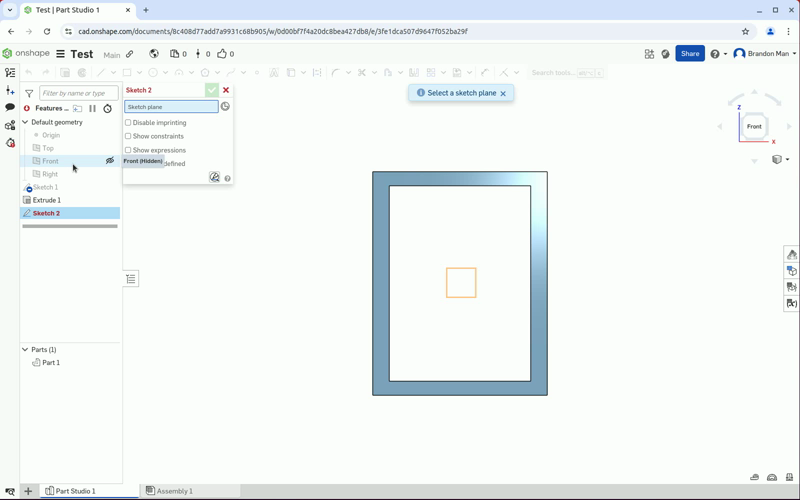
click(73, 163)
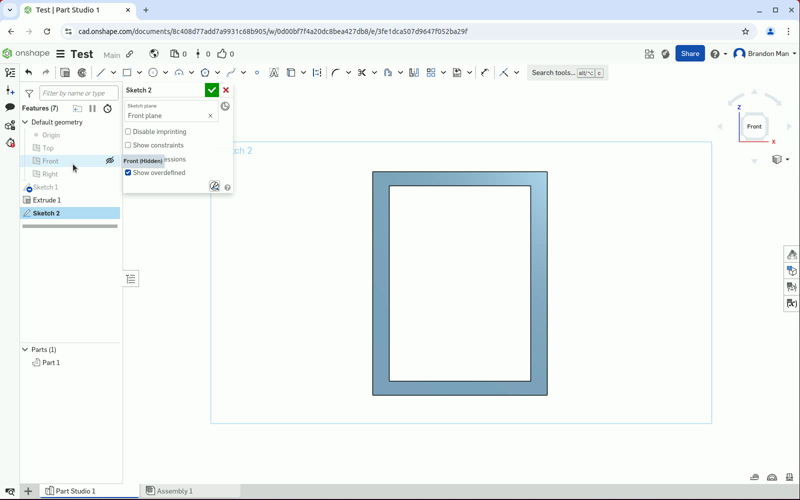
mouse_move(73, 352)
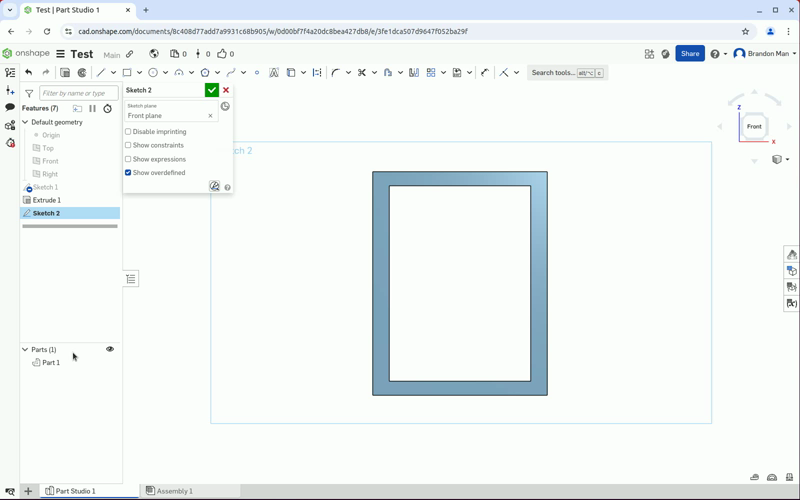
key(y)
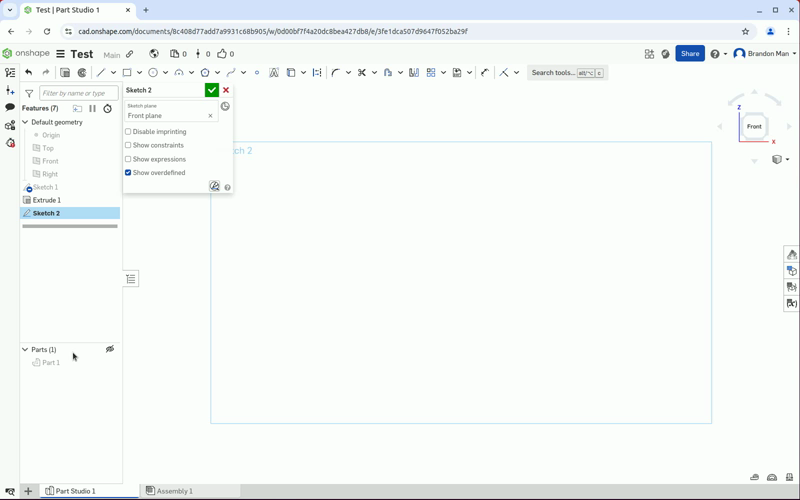
key(l)
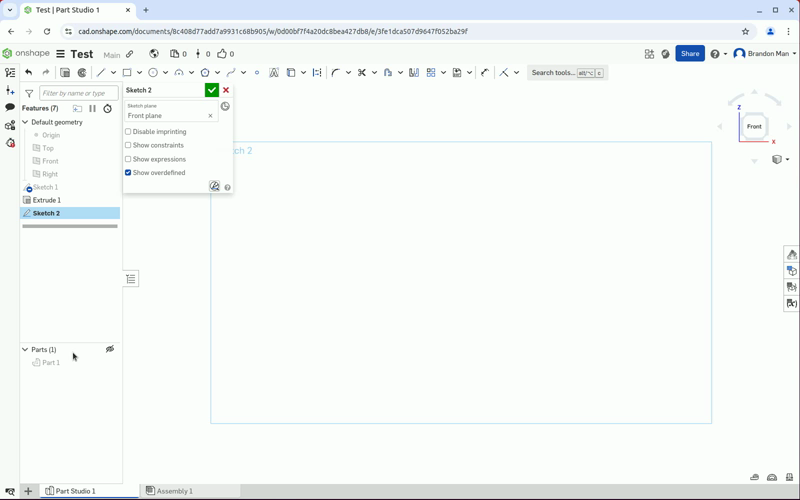
key_down(shift)
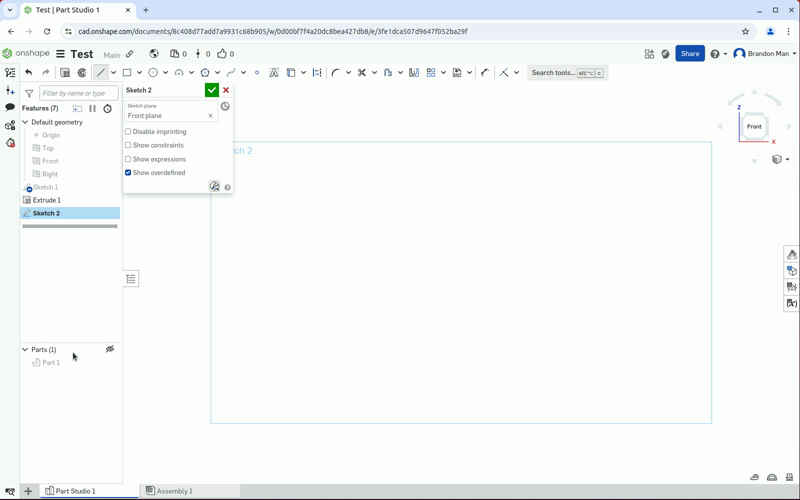
mouse_move(372, 395)
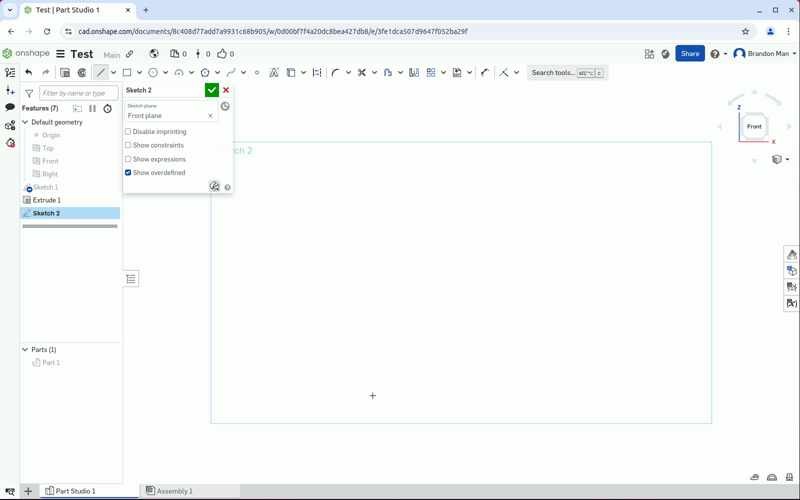
click(372, 395)
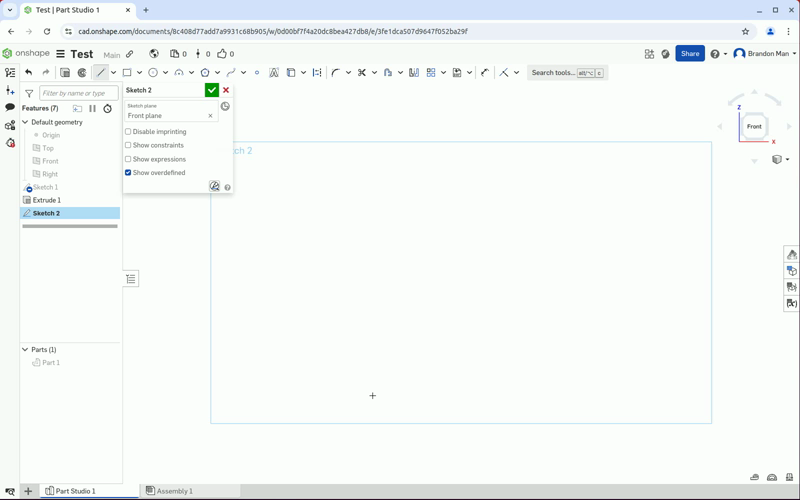
key_up(shift)
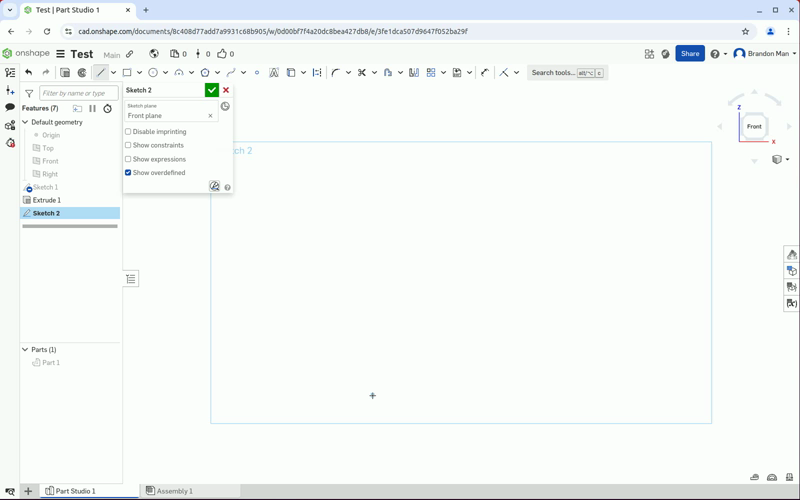
key_down(shift)
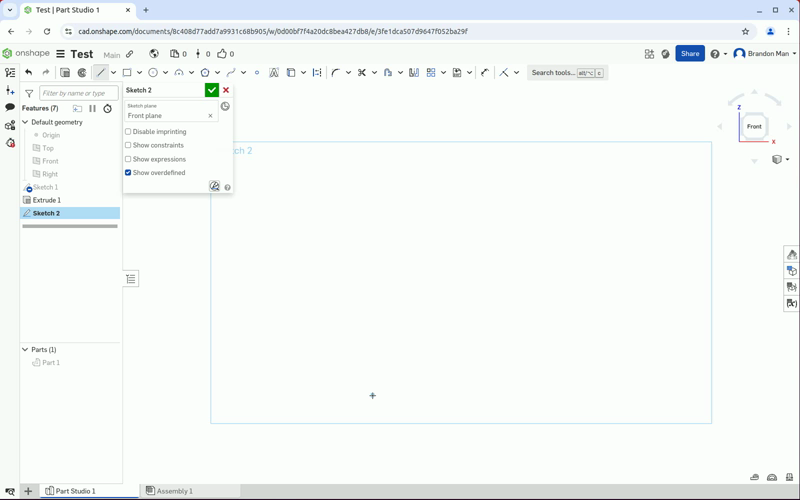
mouse_move(547, 395)
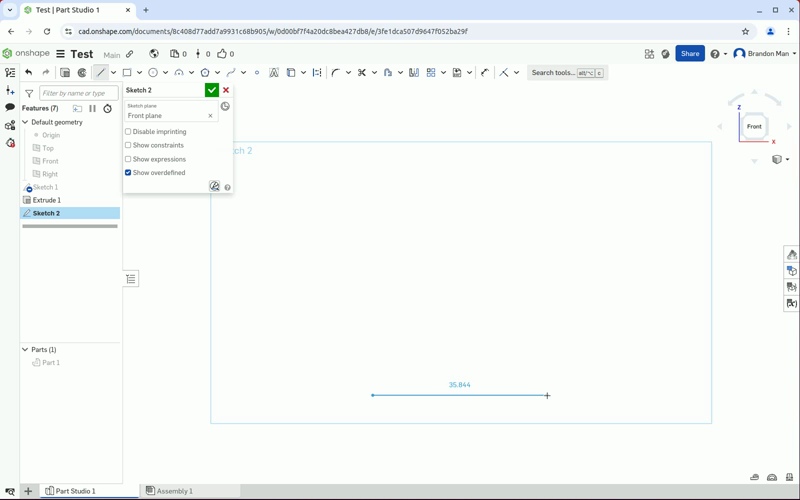
click(547, 395)
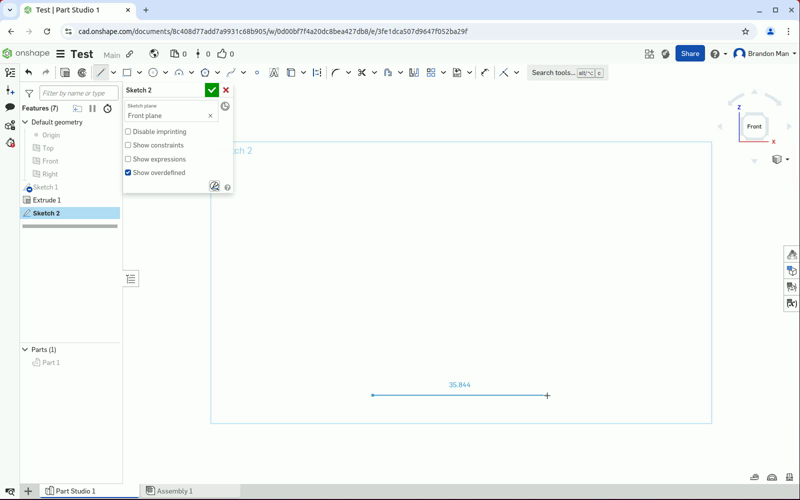
key_up(shift)
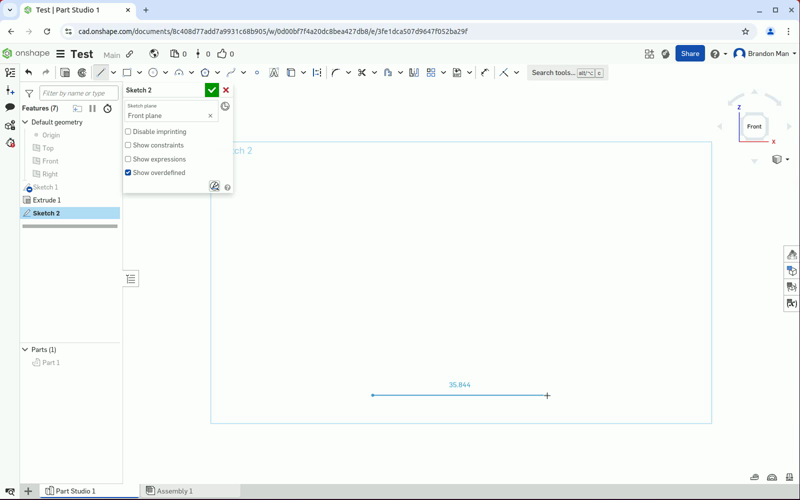
key_down(shift)
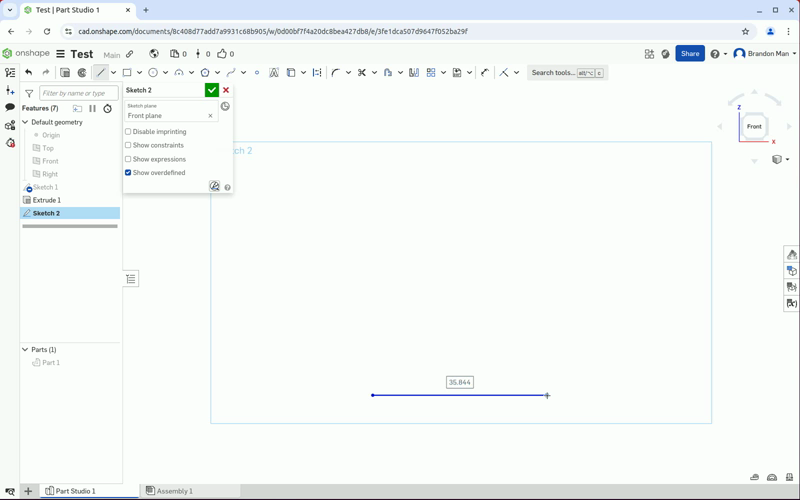
mouse_move(547, 171)
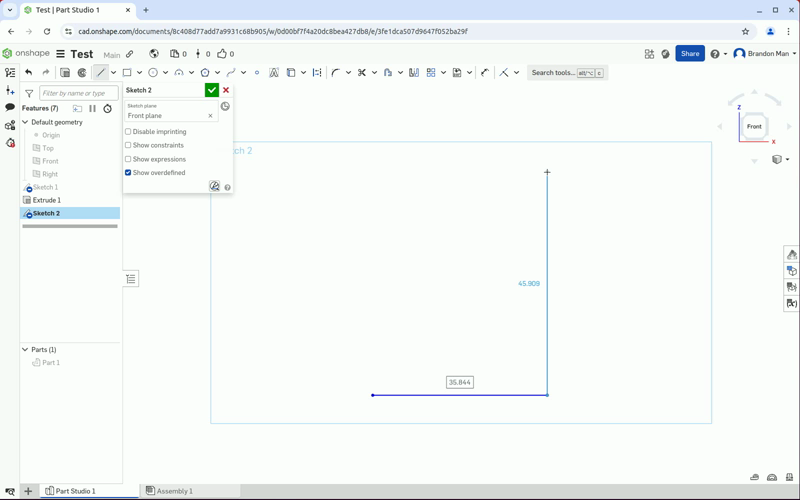
click(547, 171)
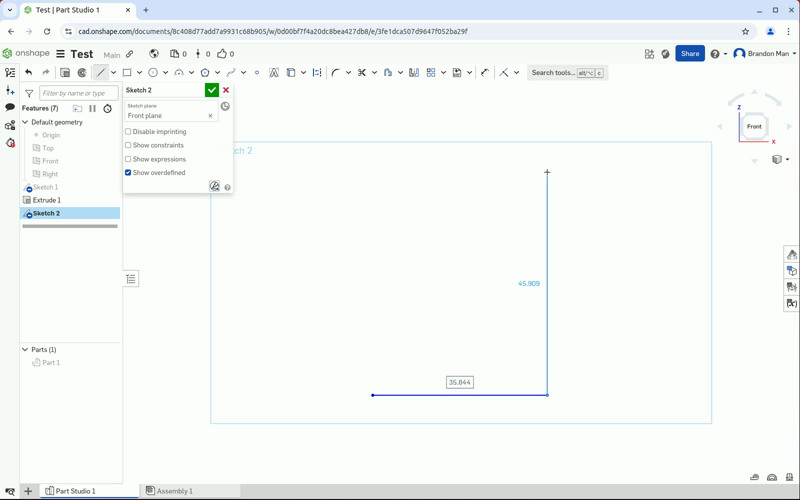
key_up(shift)
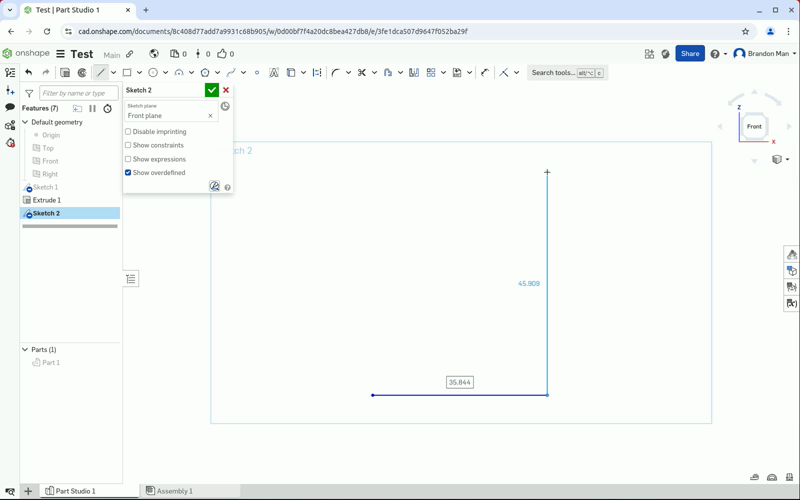
key_down(shift)
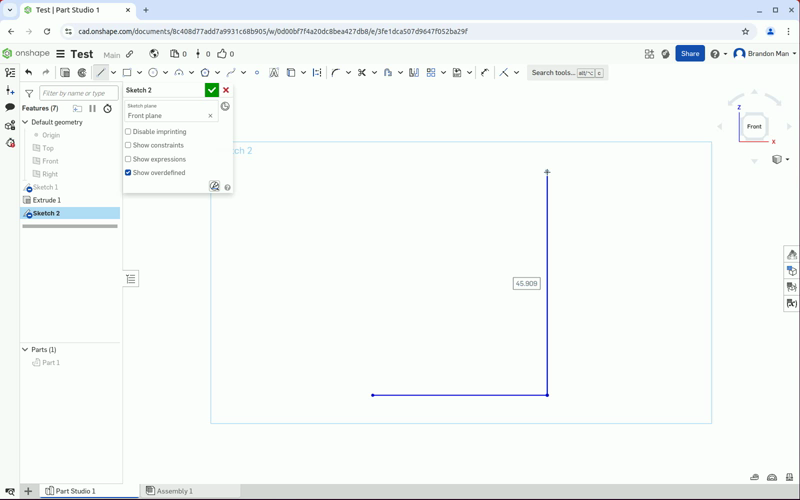
mouse_move(372, 171)
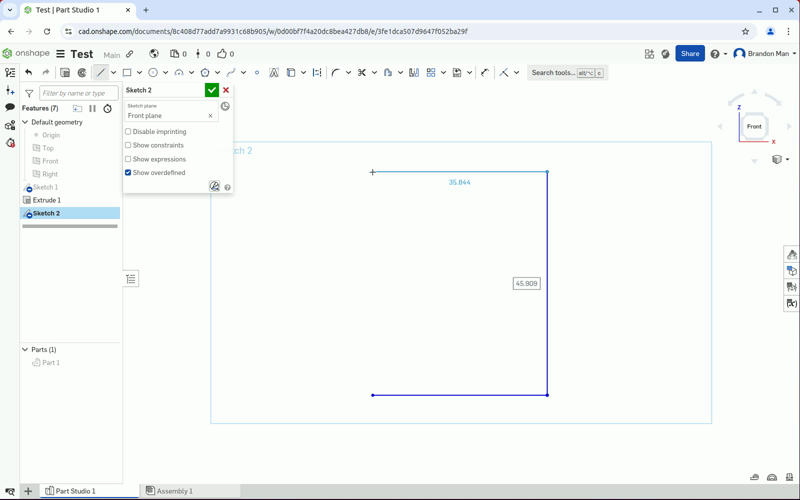
click(372, 171)
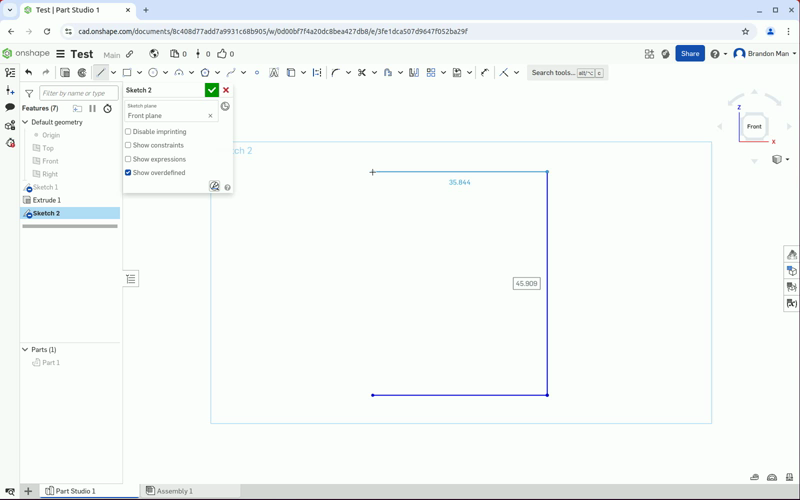
key_up(shift)
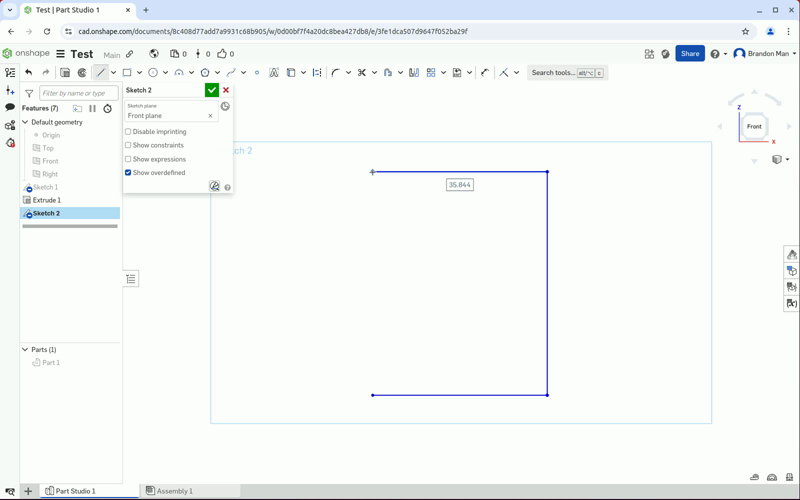
key_down(shift)
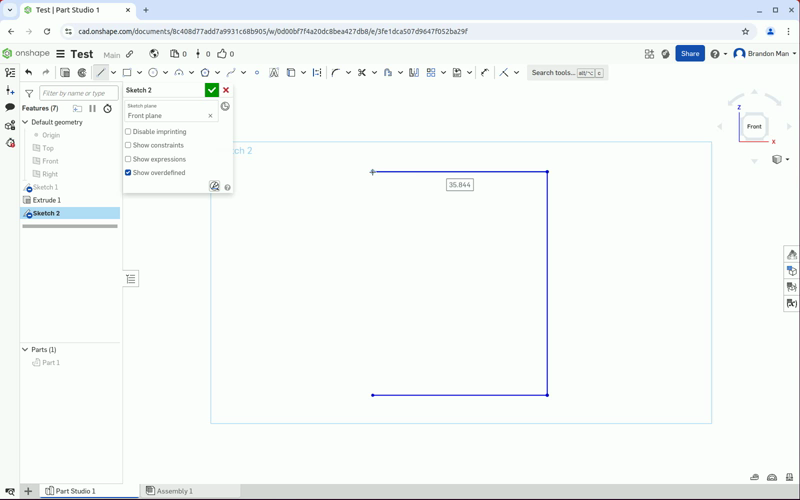
mouse_move(372, 395)
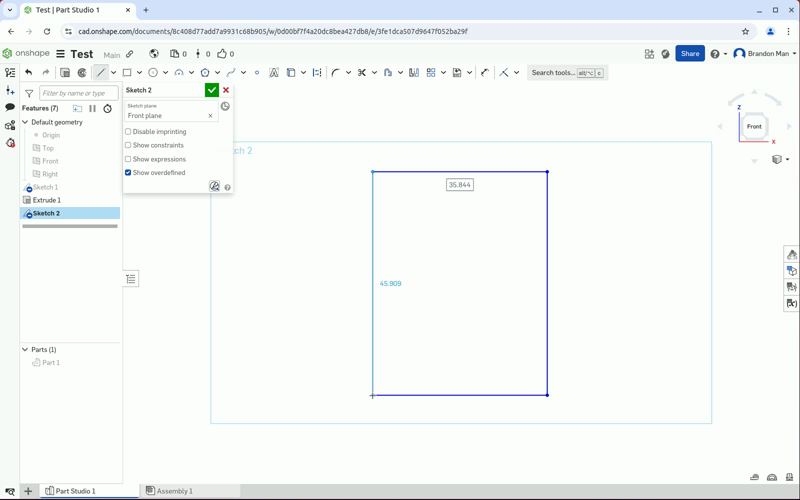
key_up(shift)
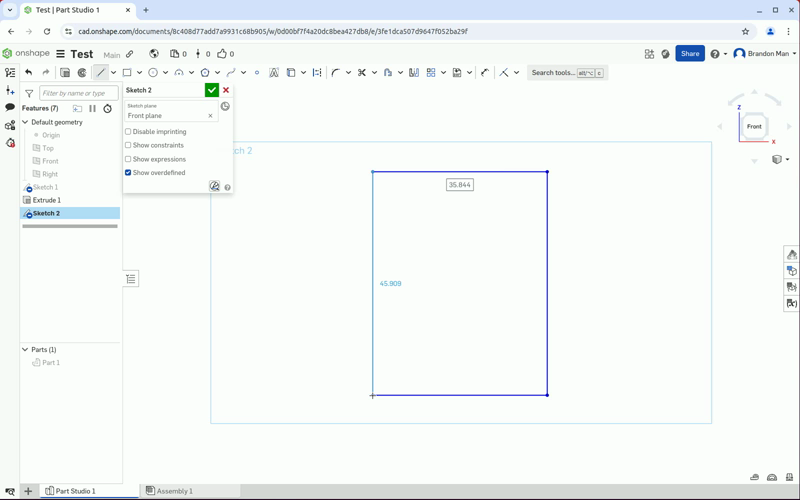
click(372, 395)
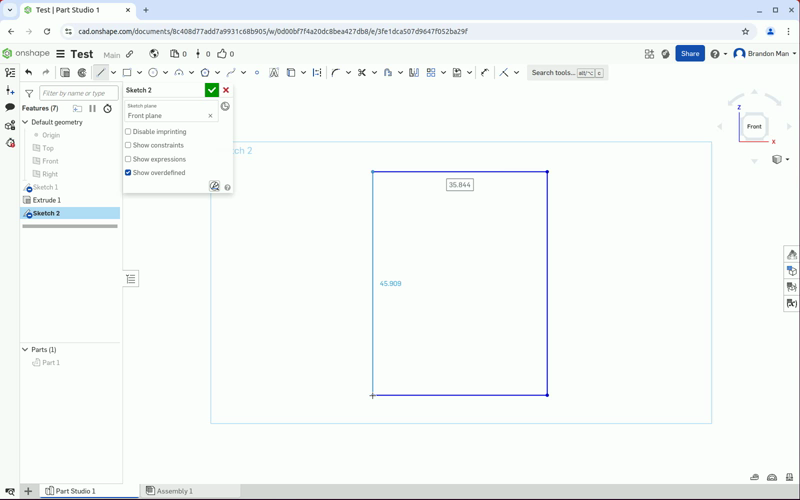
key(esc)
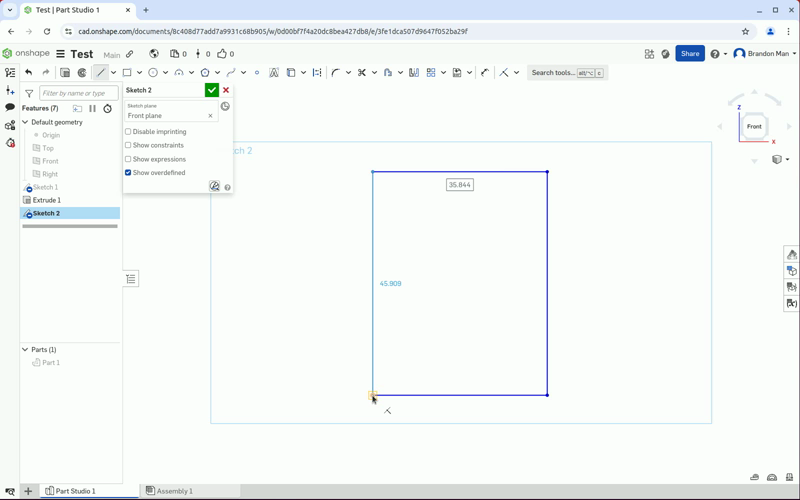
mouse_move(423, 228)
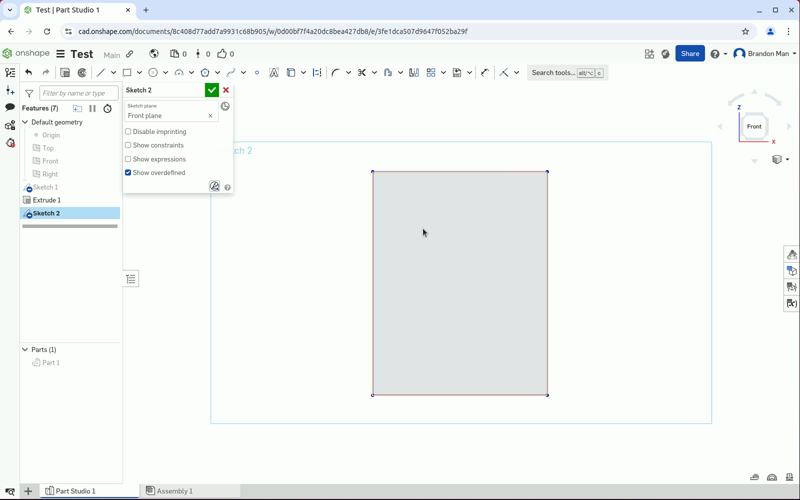
click(423, 228)
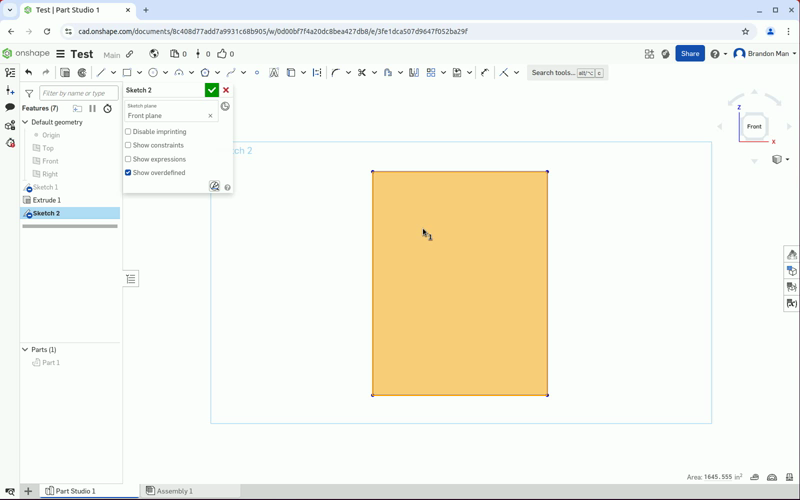
mouse_move(73, 352)
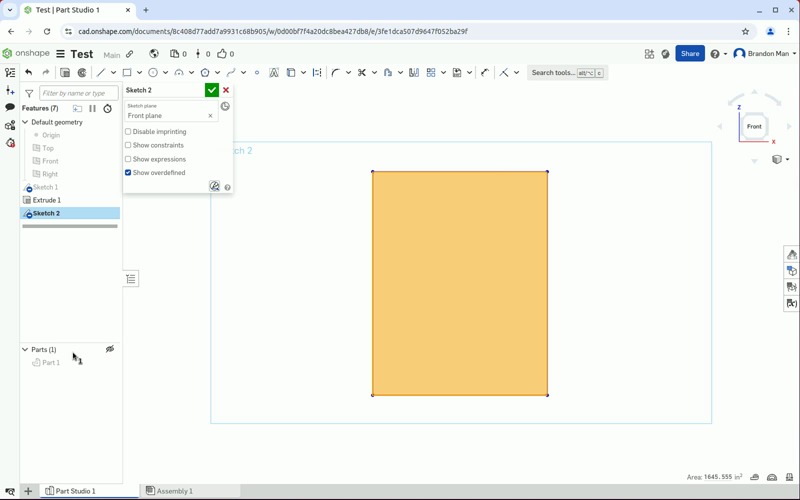
key(shift+y)
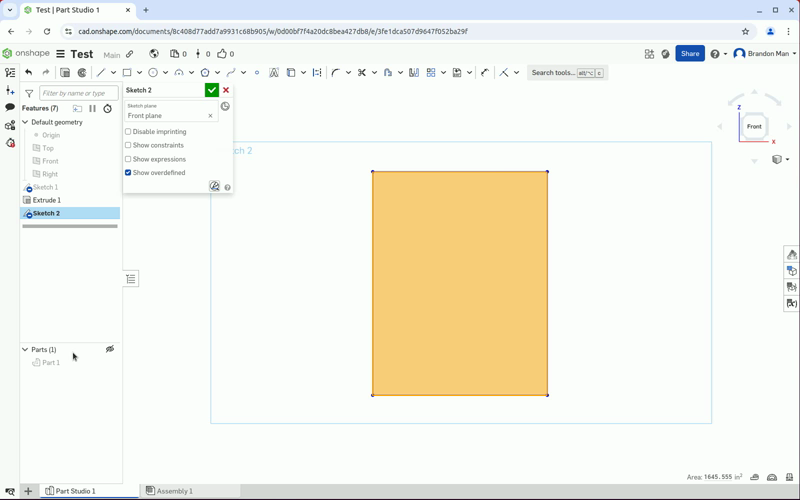
key(shift+e)
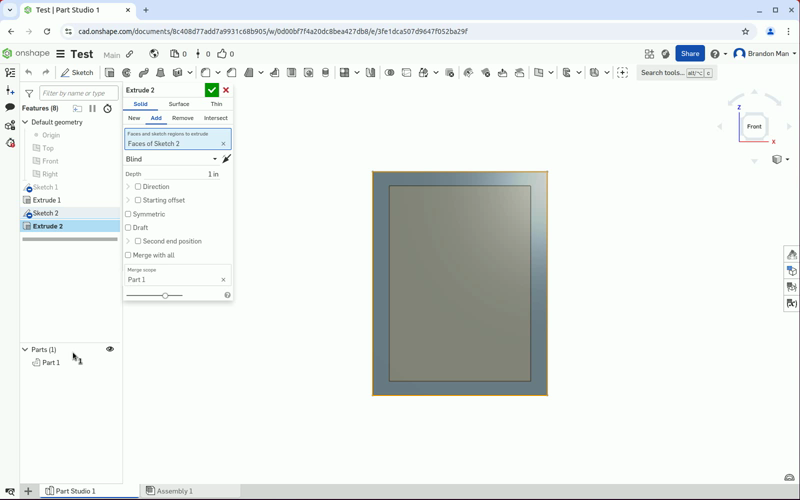
mouse_move(143, 106)
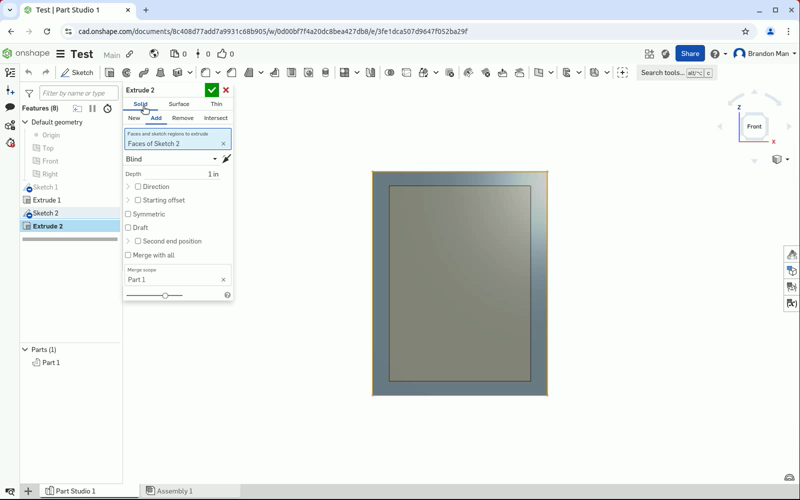
click(143, 106)
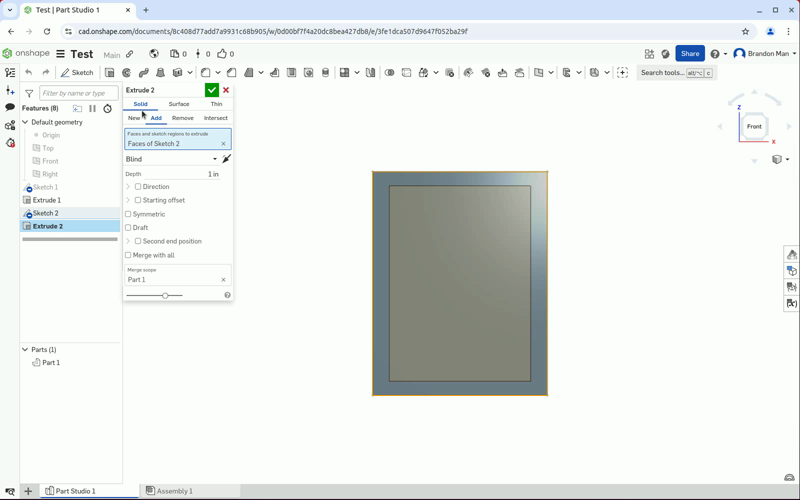
mouse_move(137, 120)
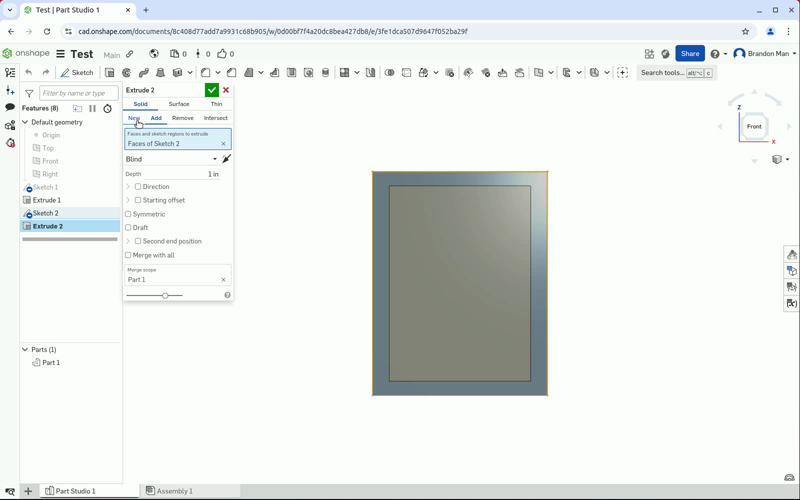
click(137, 120)
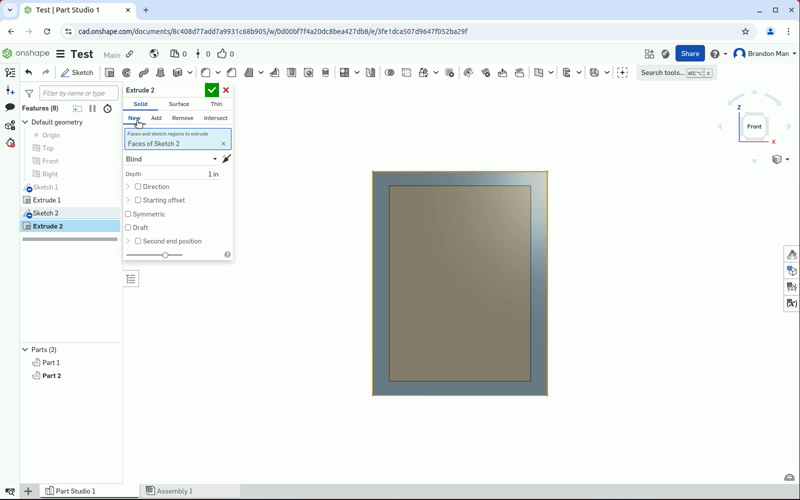
key(tab, 4)
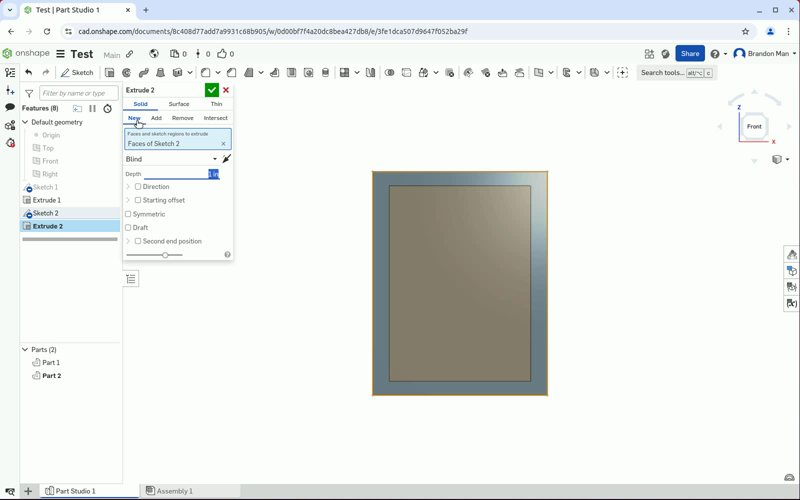
text(2.166)
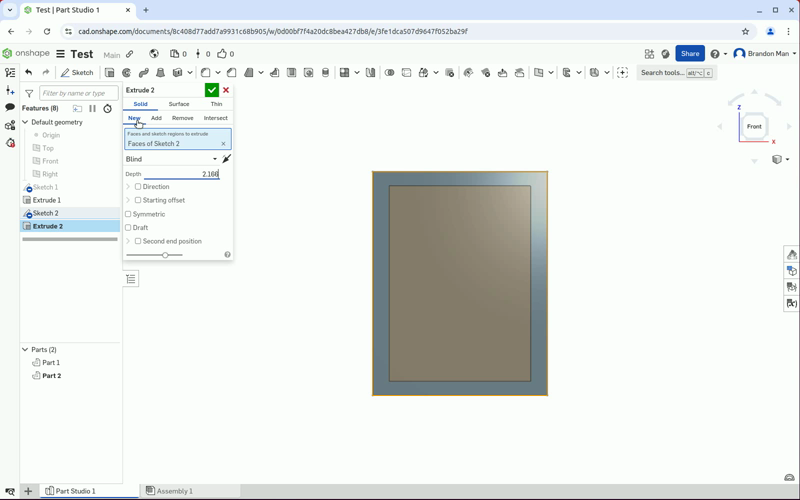
key(enter)
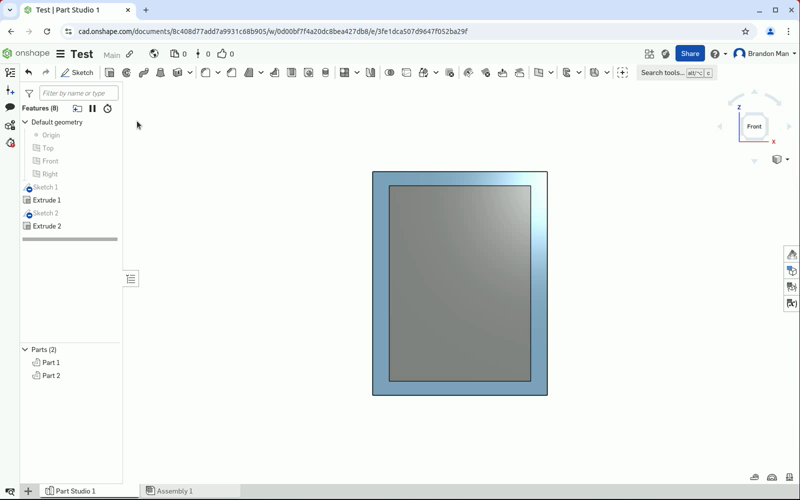
key(shift+h)
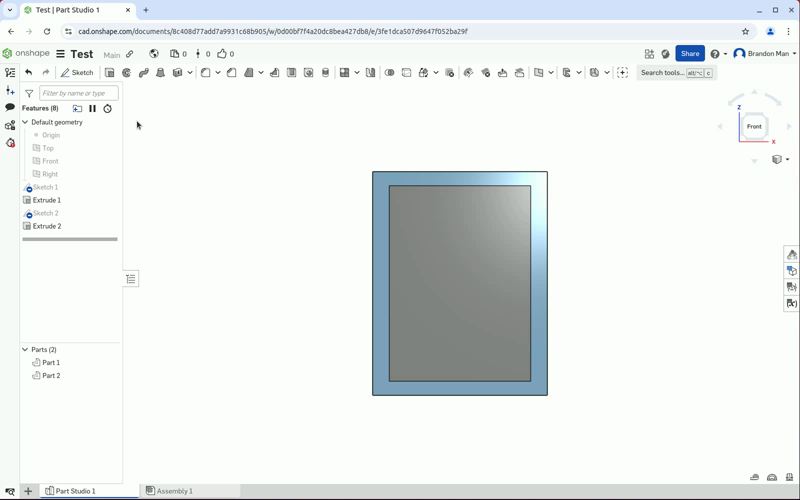
key(shift+h)
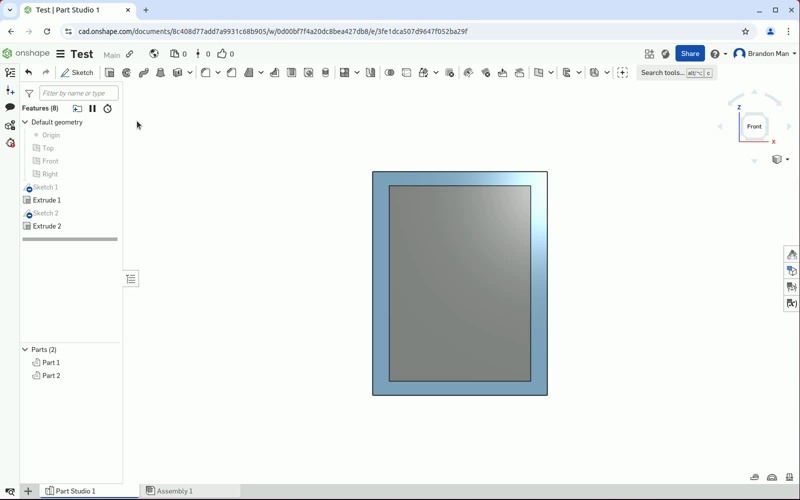
key(shift+7)
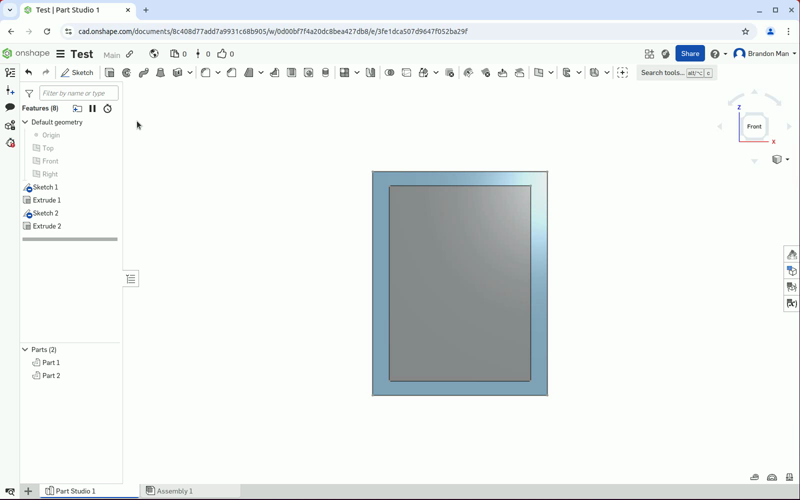
key(left, 2)
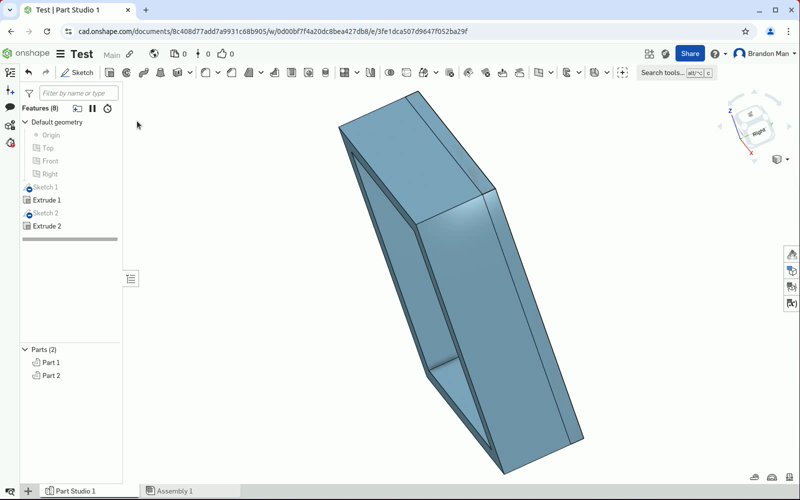
key(down, 2)
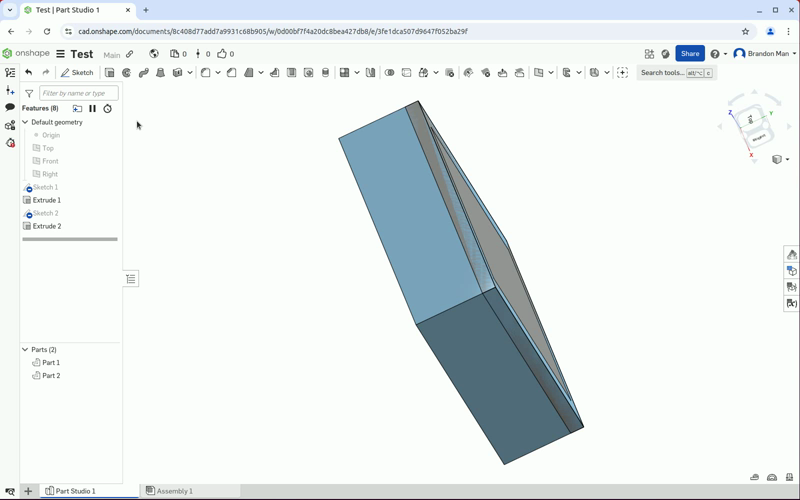
key(up, 2)
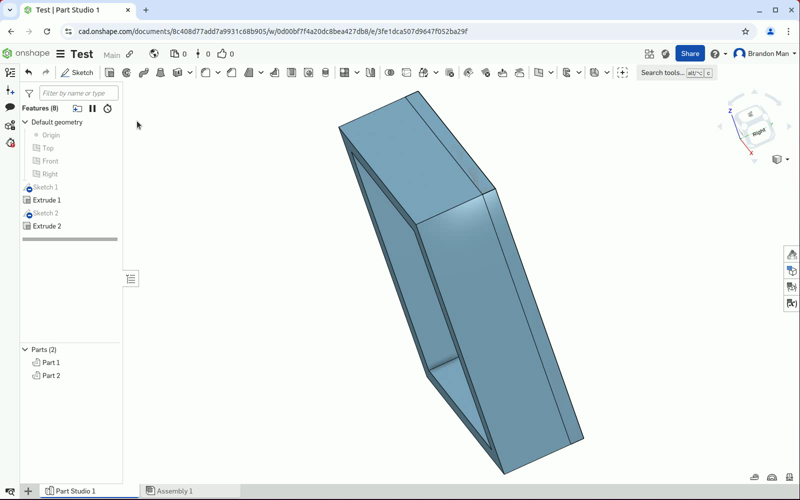
key(right, 2)
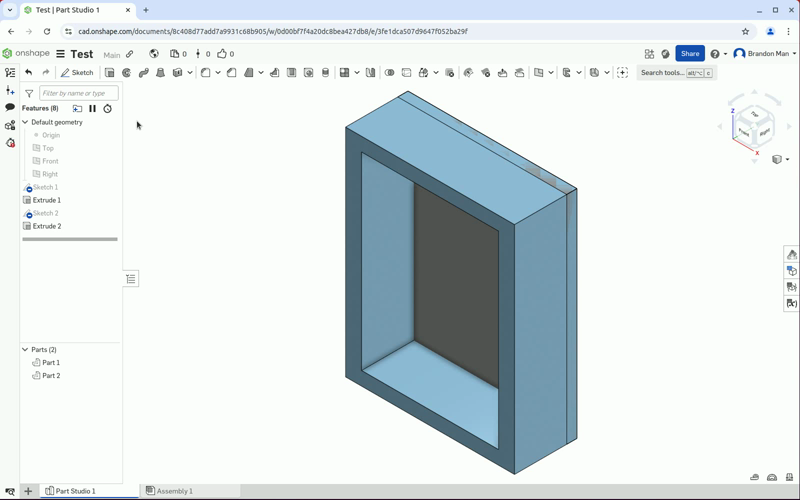
mouse_move(73, 189)
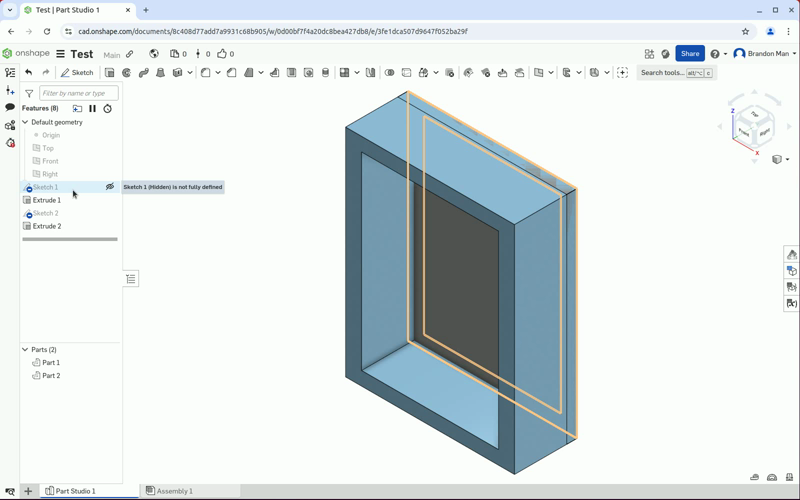
click(73, 189)